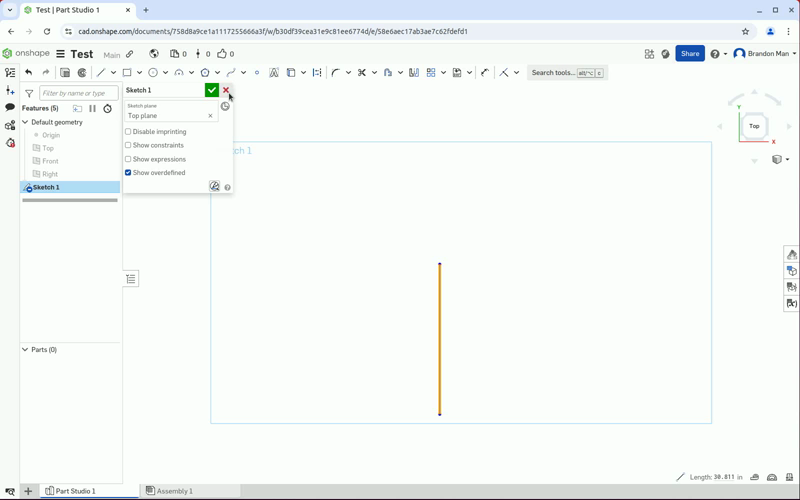
key(shift+h)
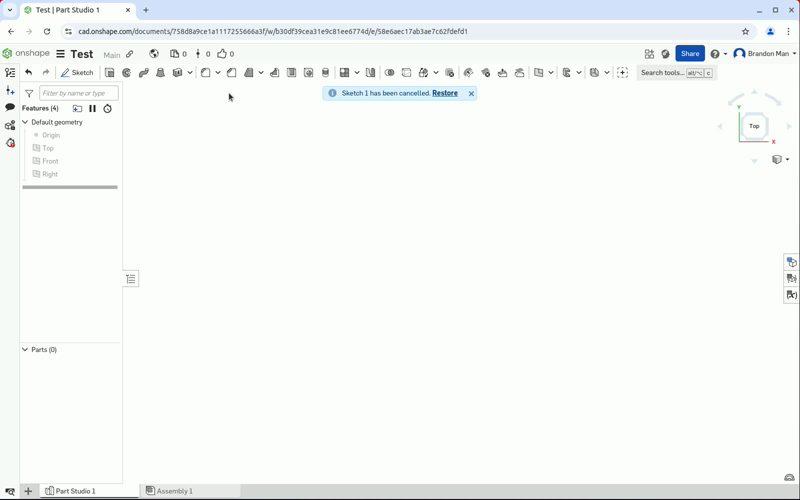
mouse_move(73, 352)
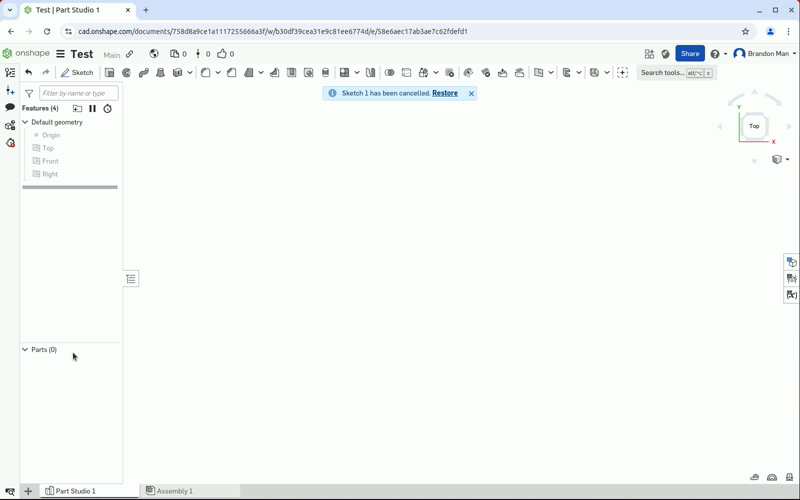
key(y)
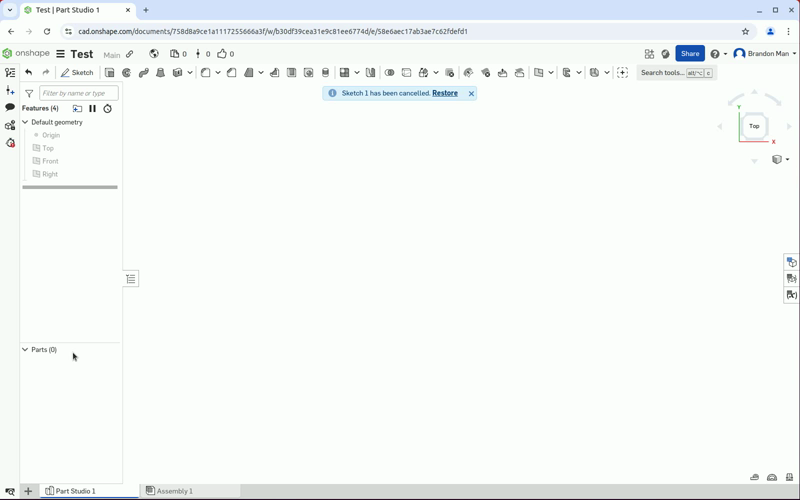
key(shift+p)
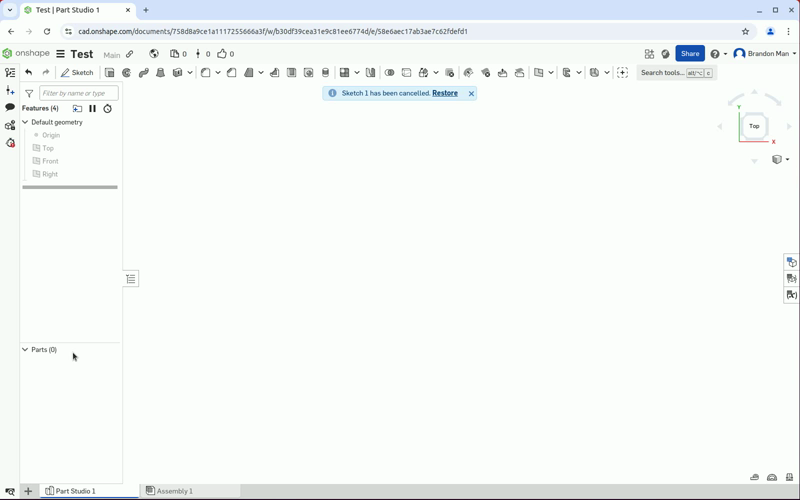
key(space)
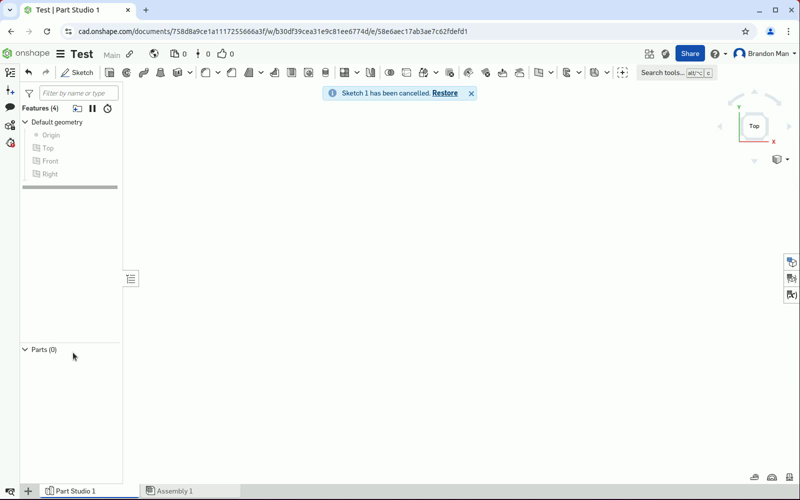
key_down(shift)
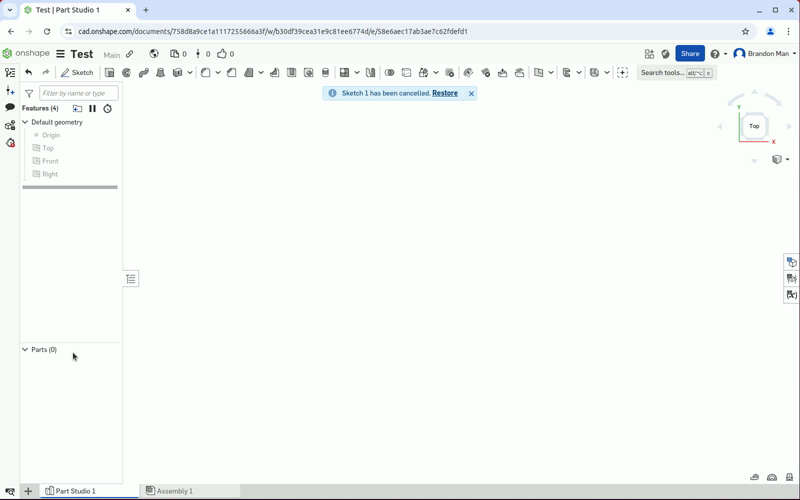
key(up)
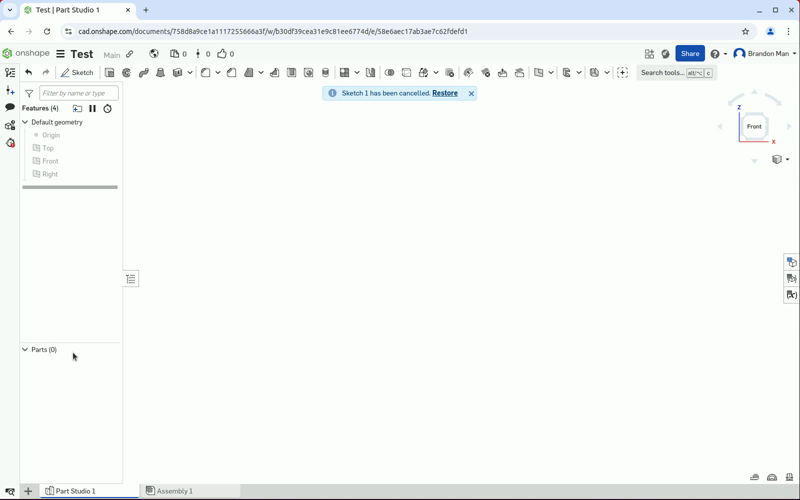
key_up(shift)
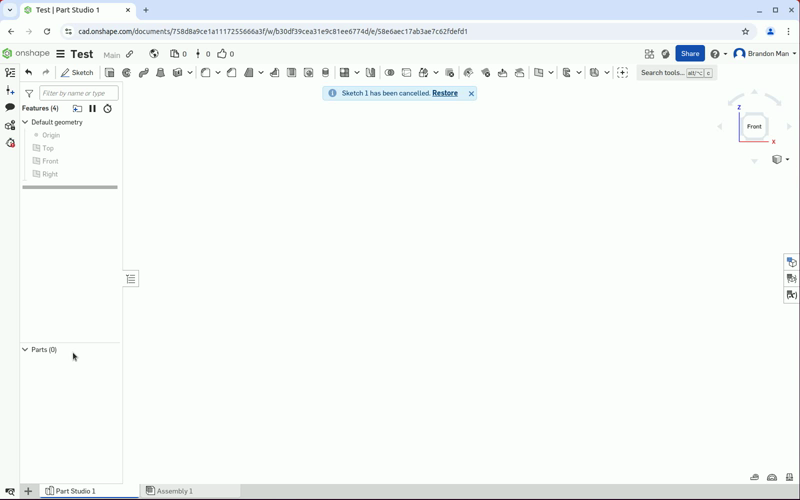
key(space)
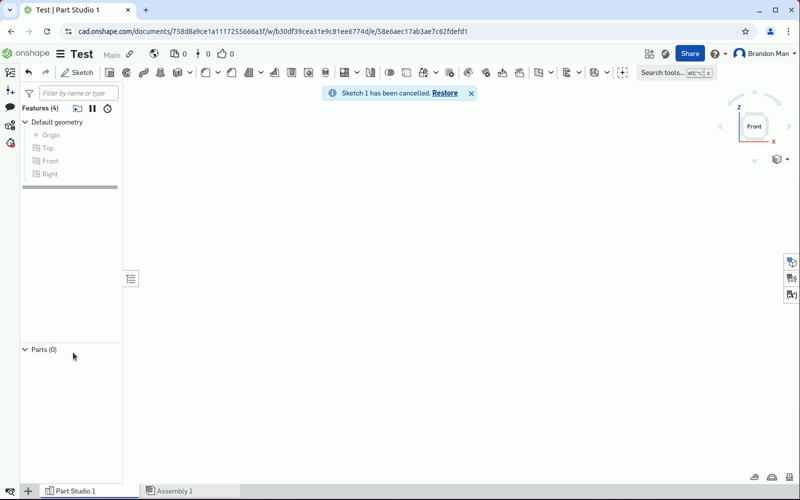
key_down(shift)
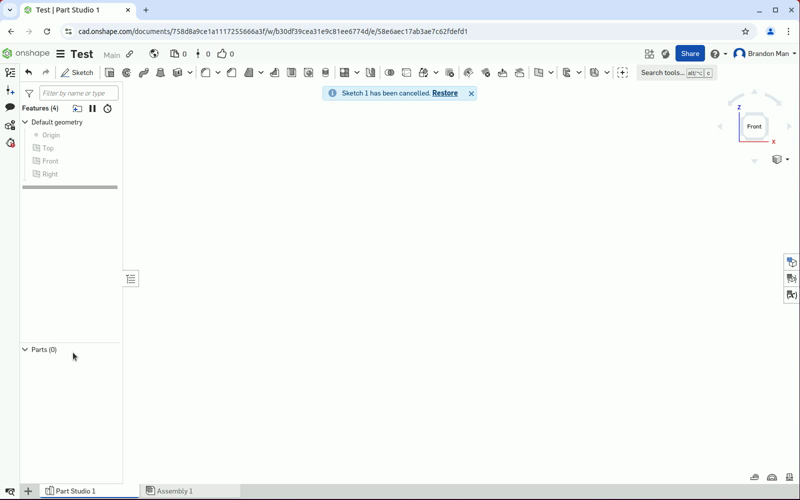
key(left)
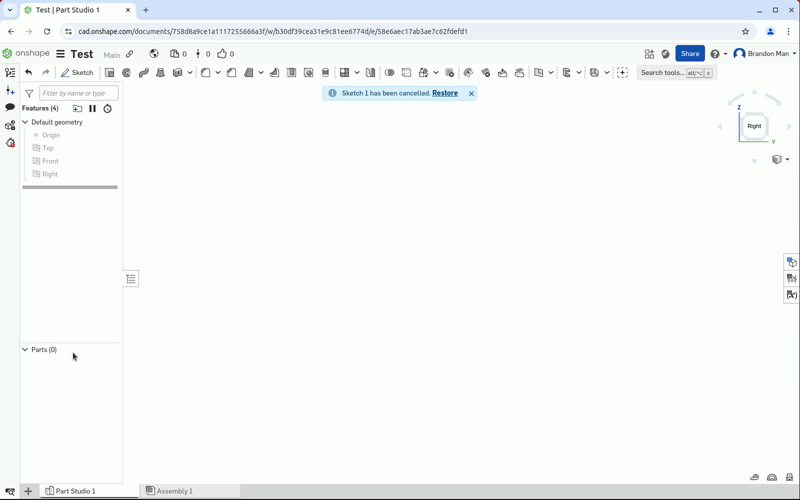
key_up(shift)
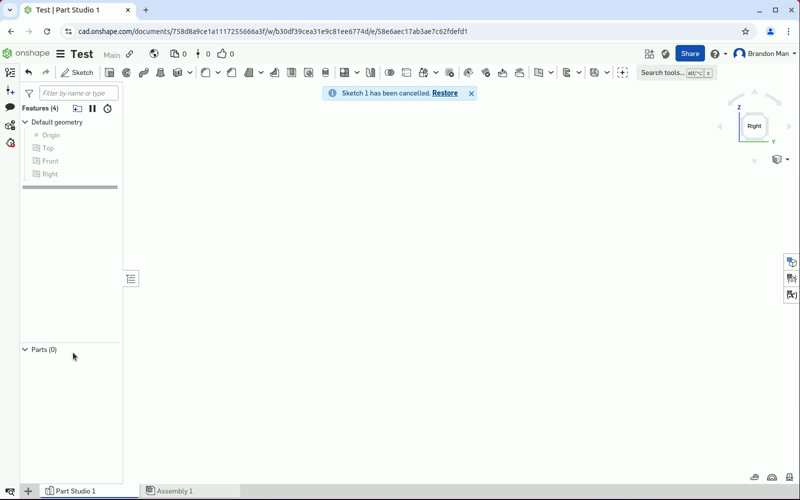
mouse_move(73, 352)
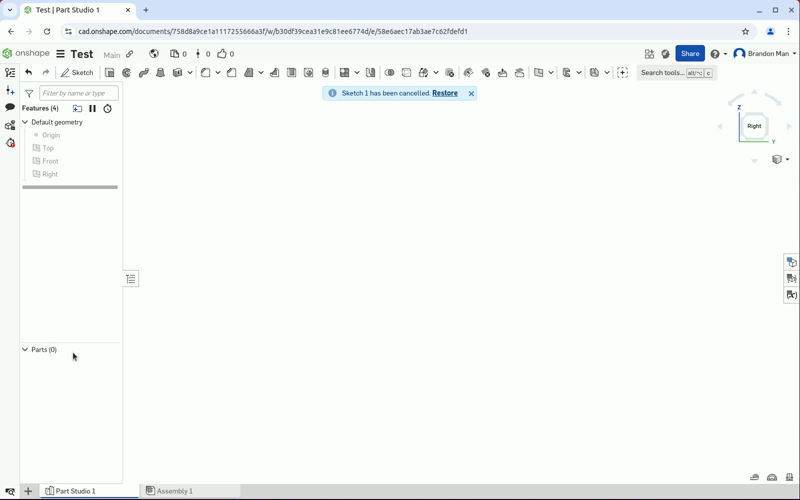
key(shift+y)
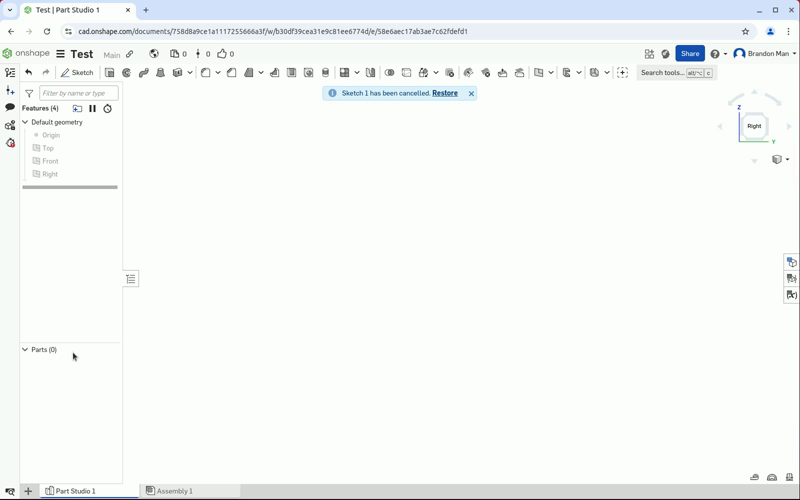
key(shift+s)
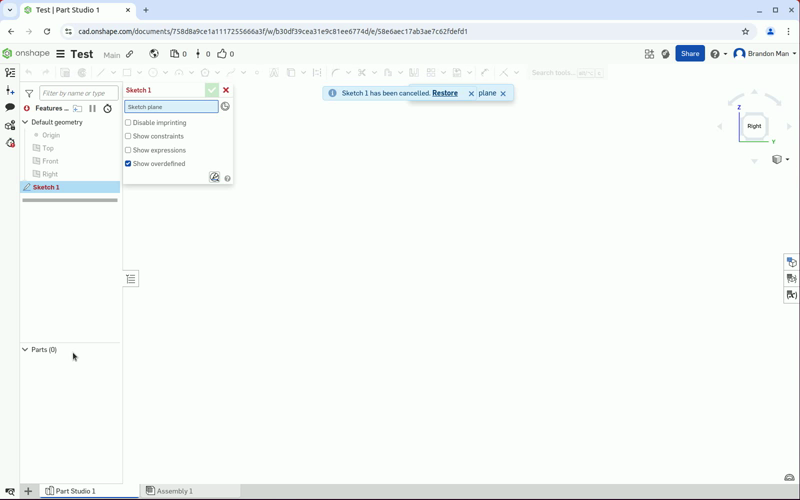
mouse_move(73, 176)
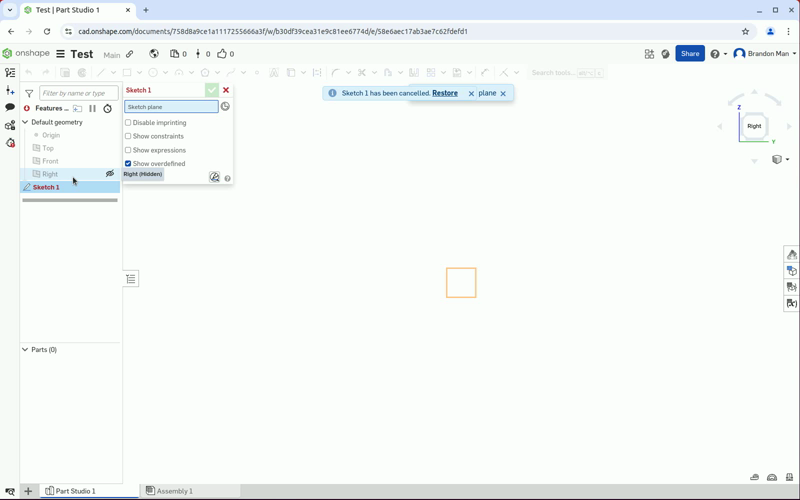
click(73, 176)
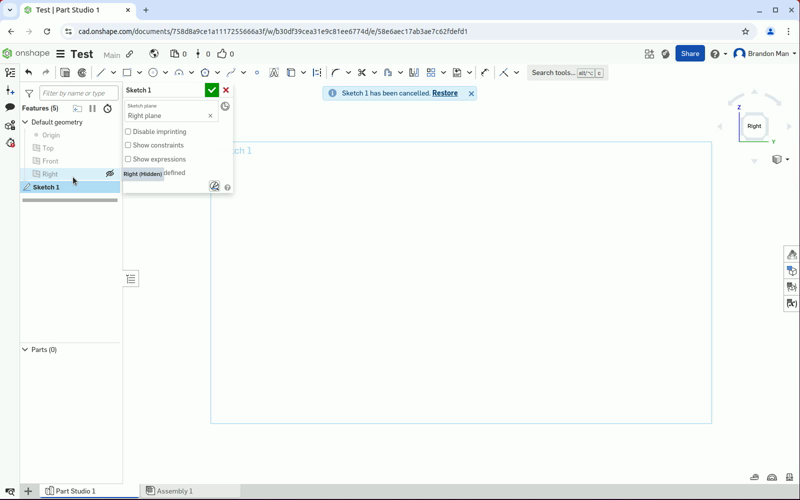
mouse_move(73, 352)
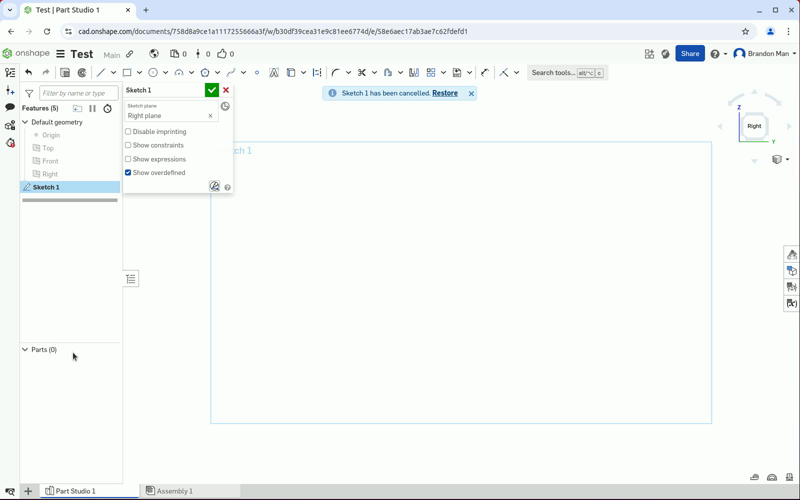
key(y)
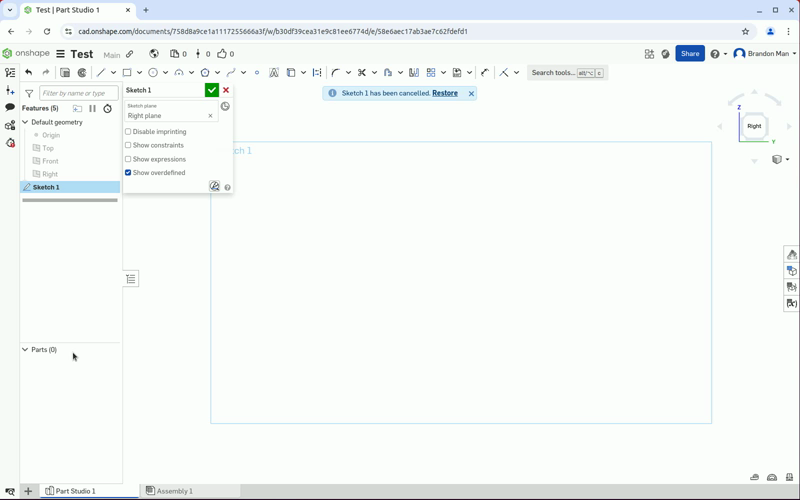
key(l)
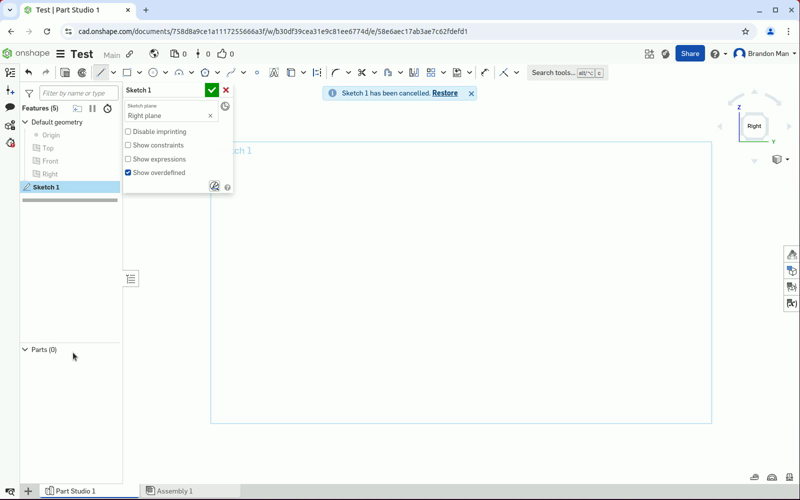
key_down(shift)
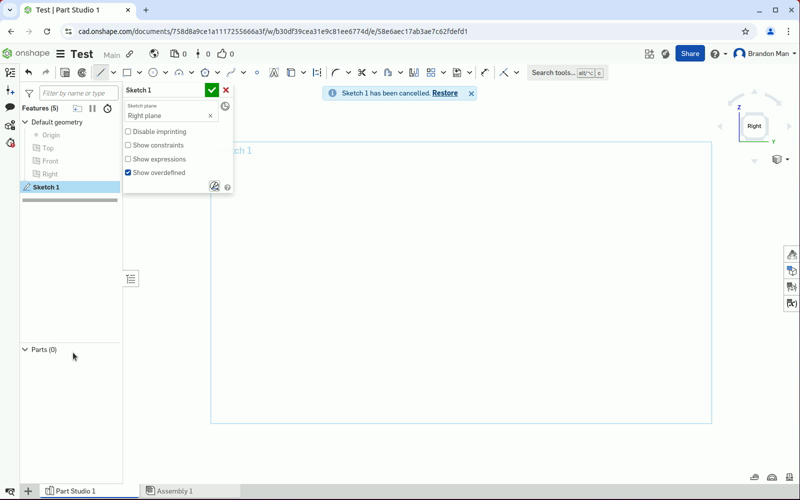
mouse_move(380, 282)
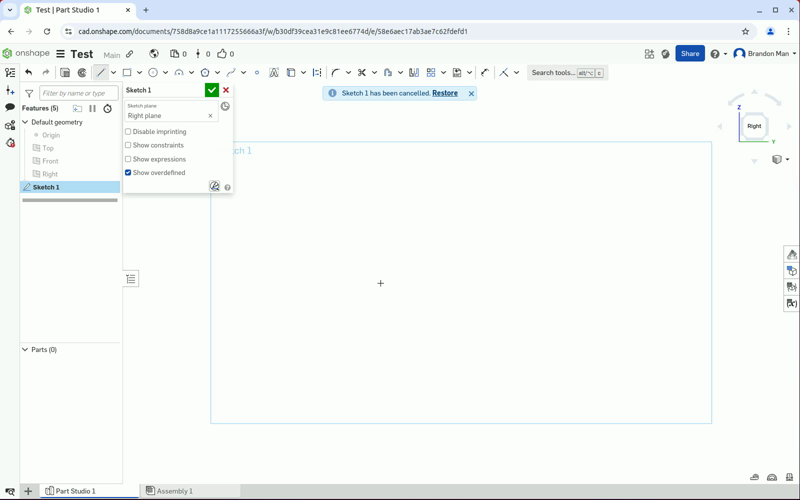
click(380, 282)
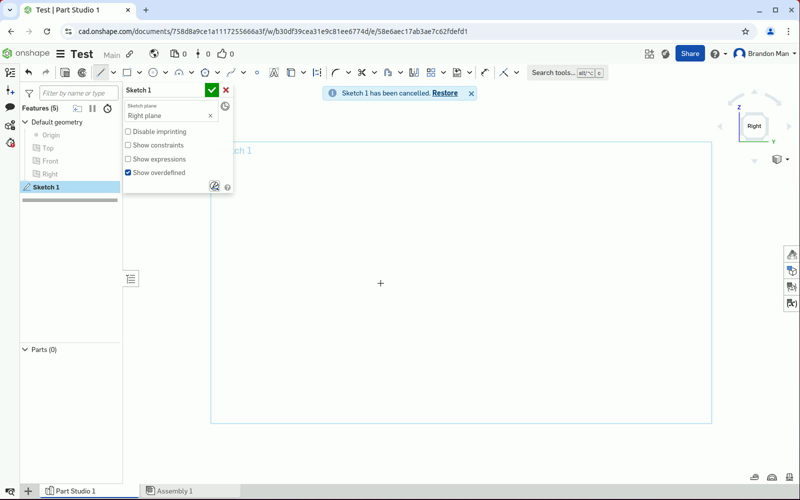
key_up(shift)
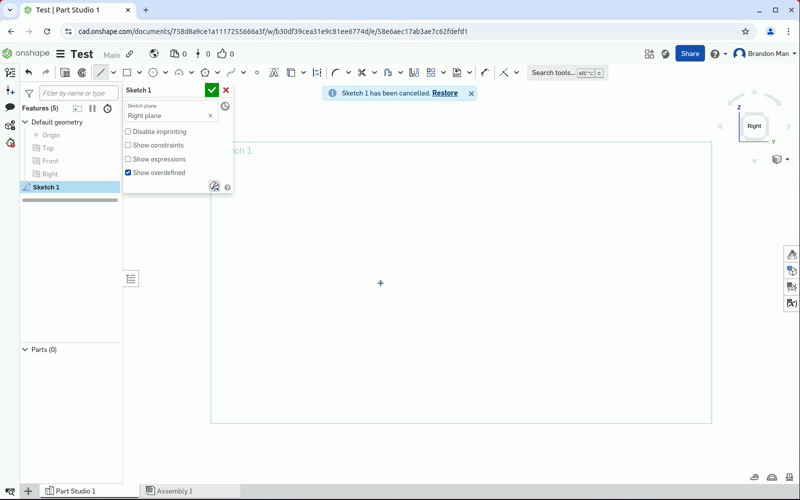
key_down(shift)
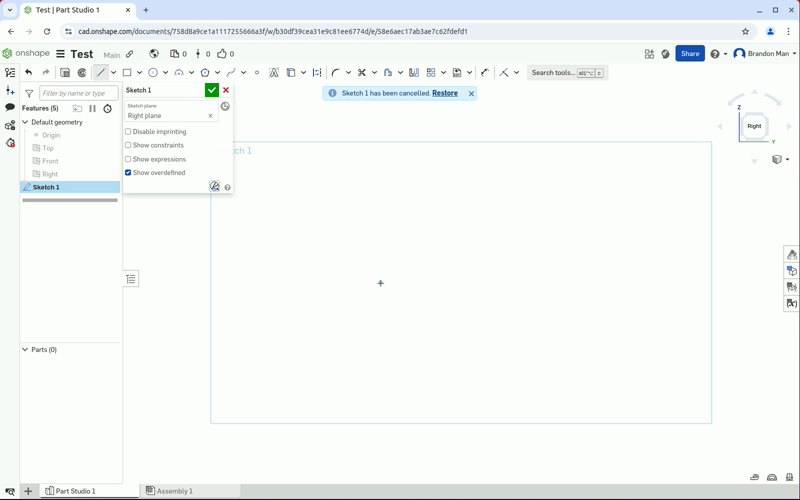
mouse_move(460, 282)
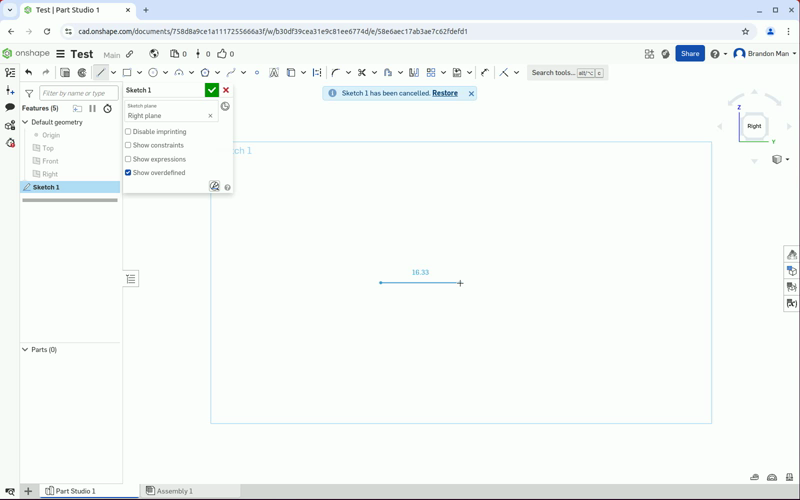
click(460, 282)
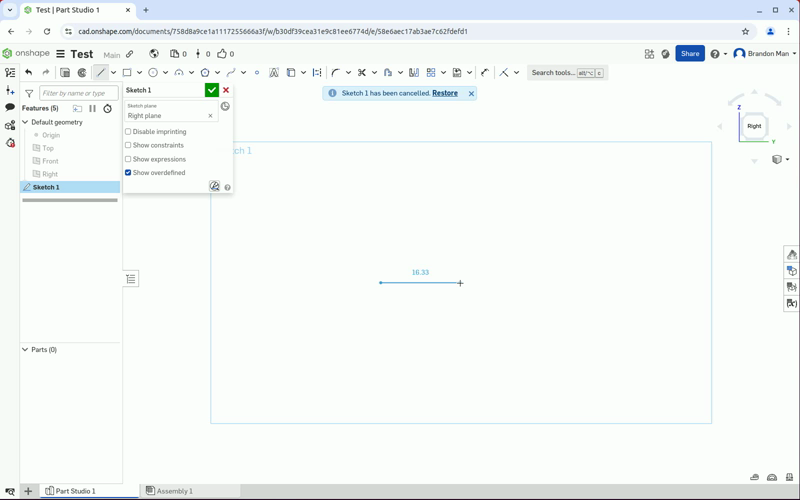
key_up(shift)
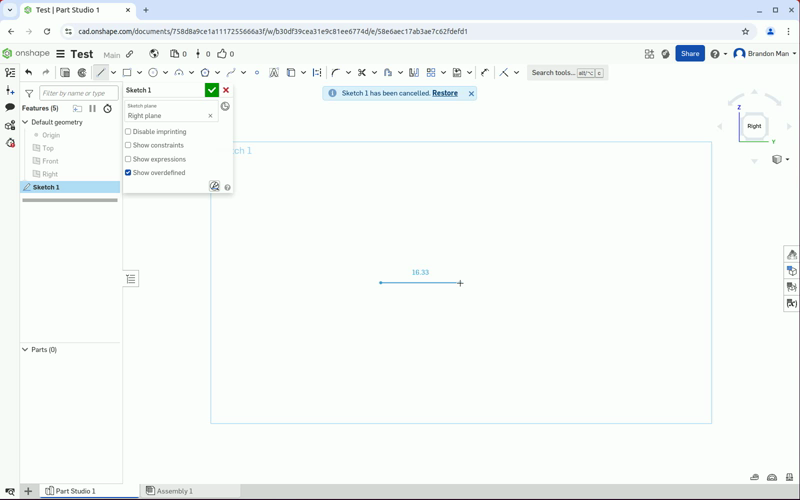
key_down(shift)
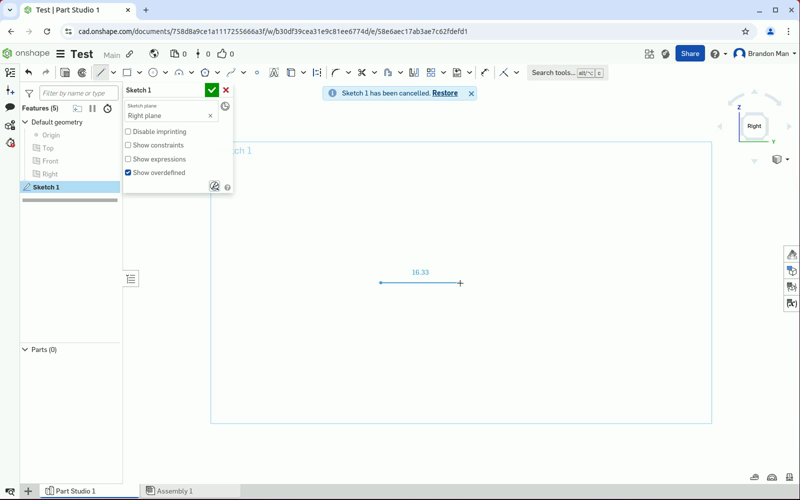
mouse_move(460, 170)
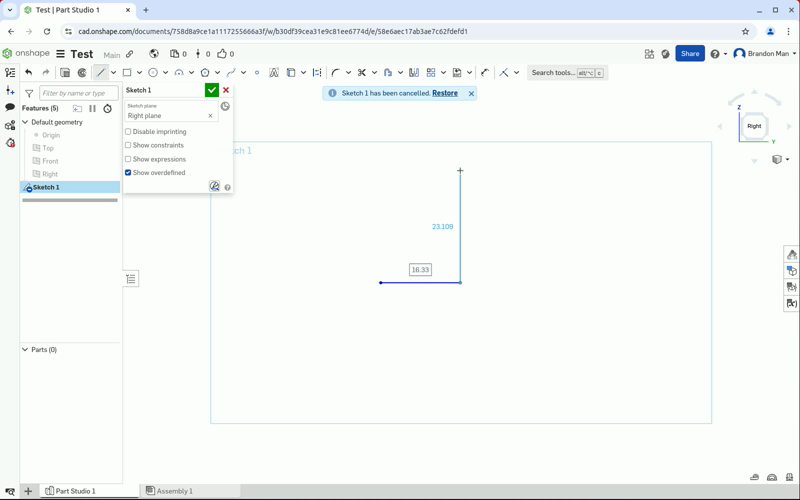
click(460, 170)
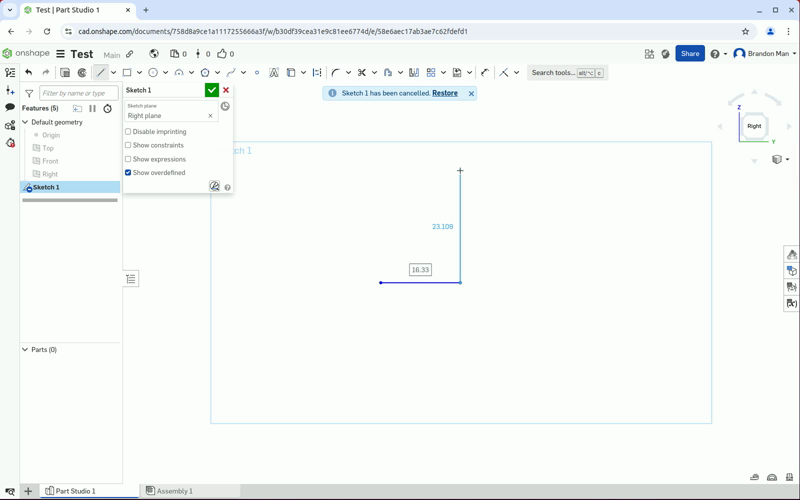
key_up(shift)
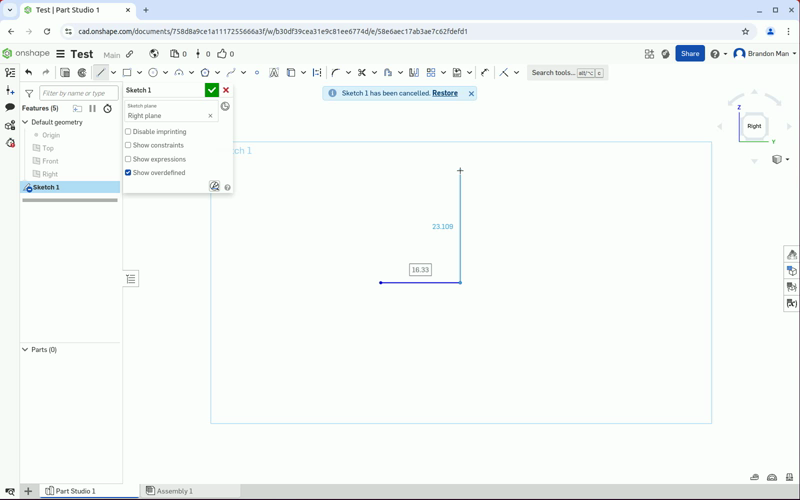
key_down(shift)
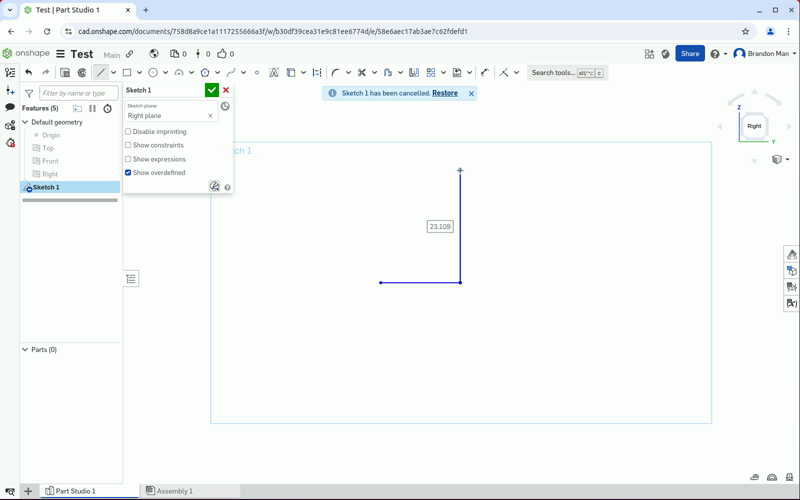
mouse_move(490, 170)
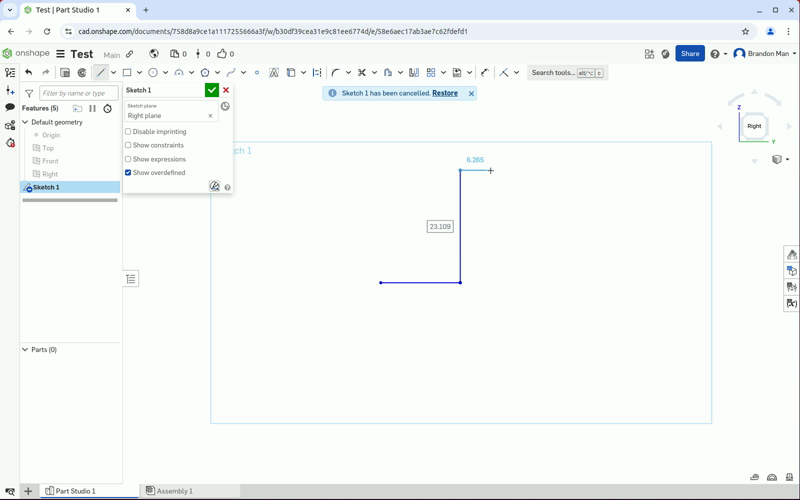
mouse_move(458, 170)
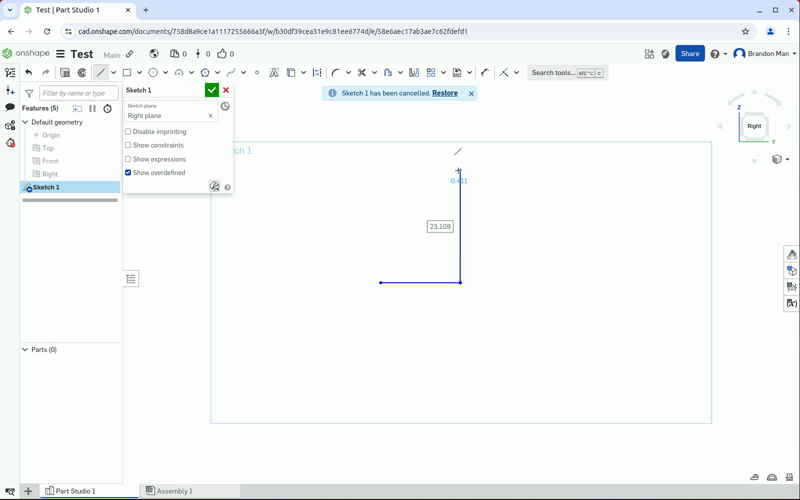
scroll(6)
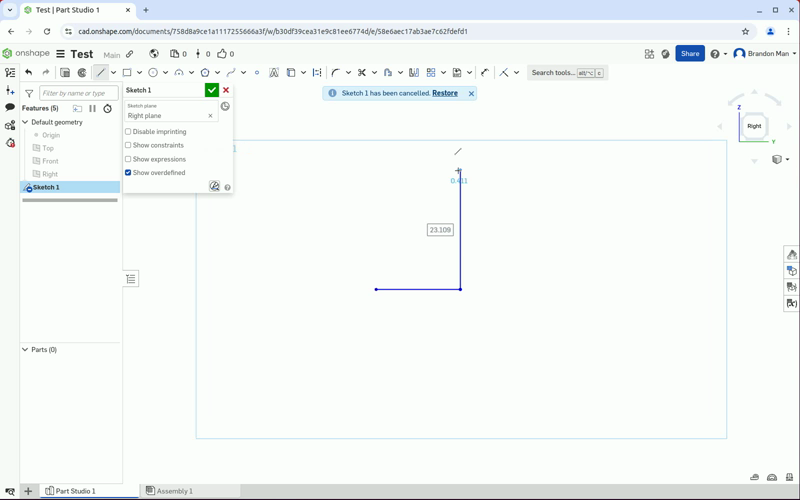
scroll(6)
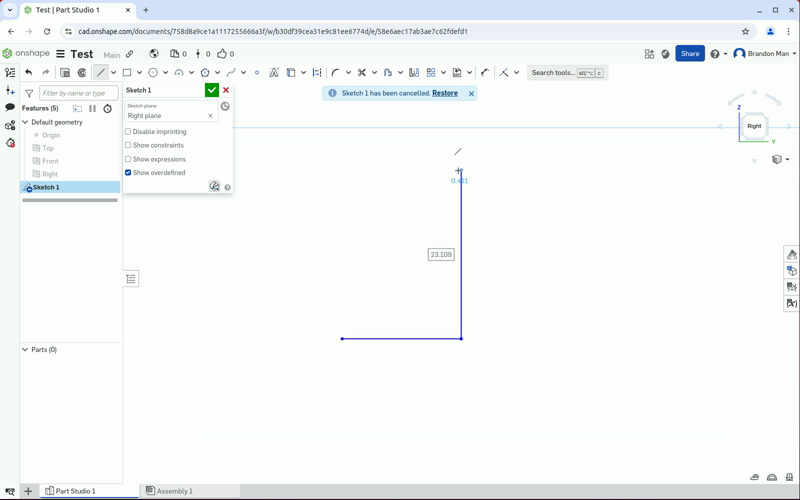
scroll(6)
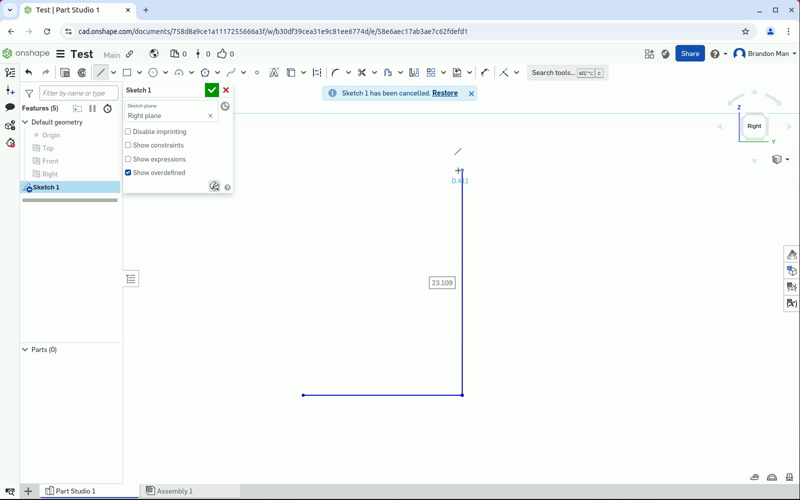
scroll(6)
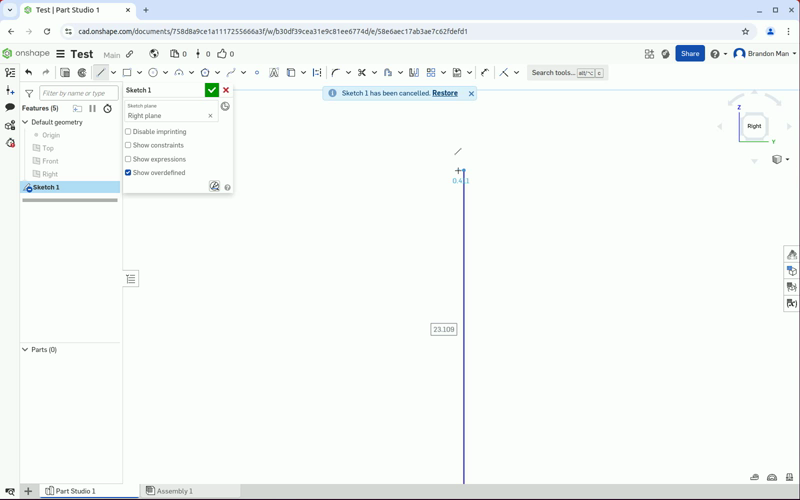
scroll(6)
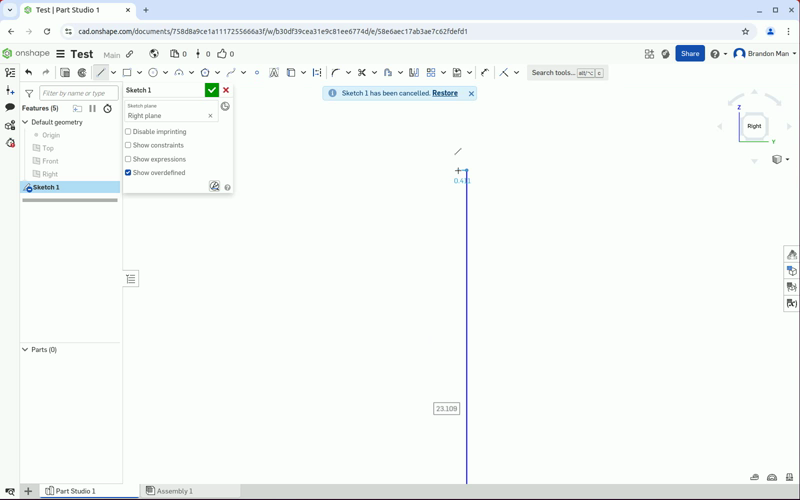
scroll(6)
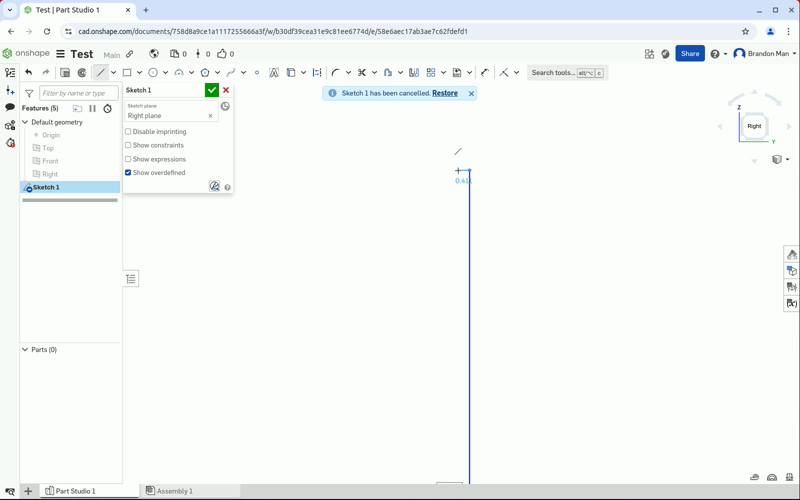
scroll(6)
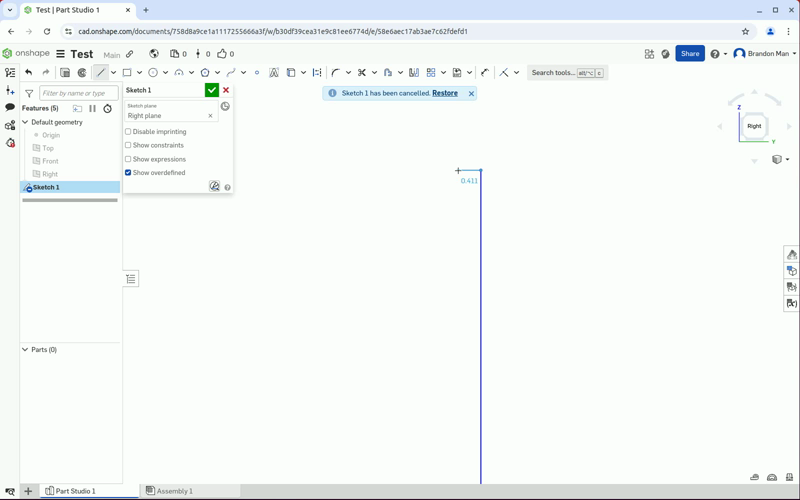
click(458, 170)
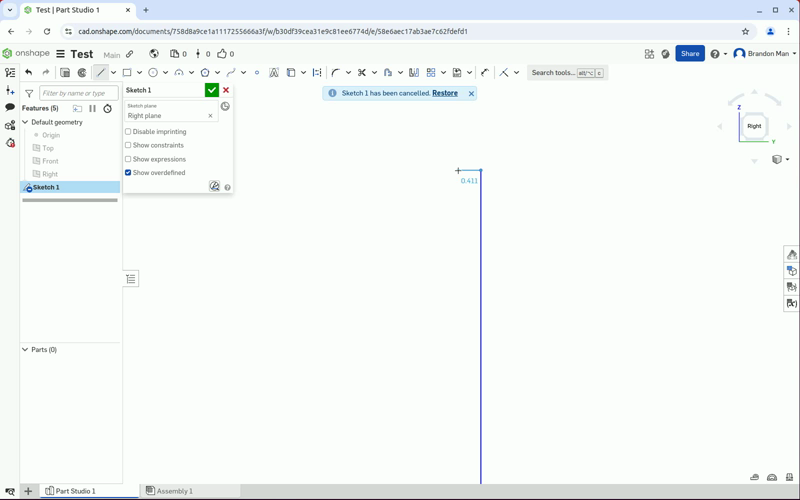
scroll(-6)
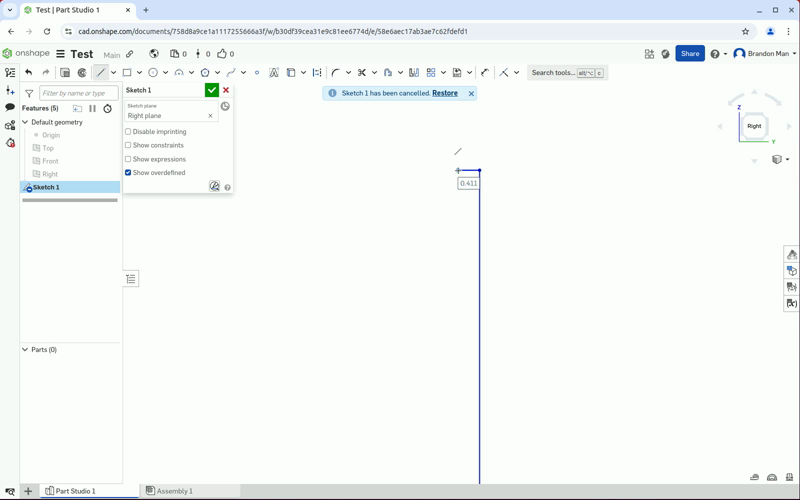
scroll(-6)
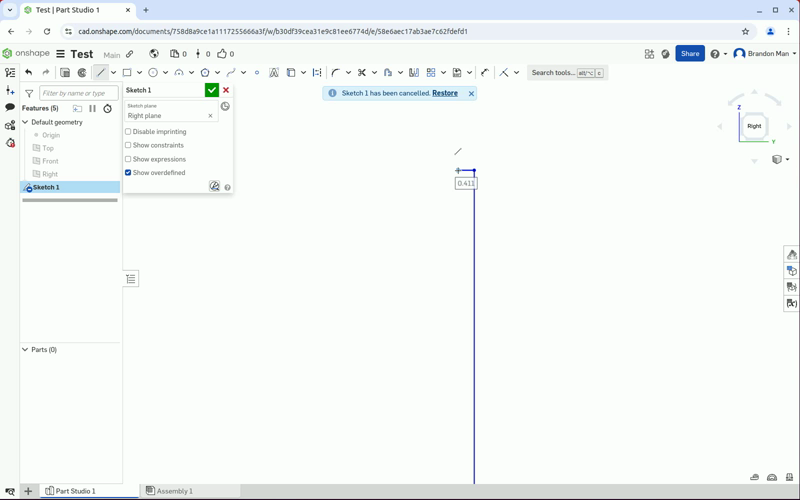
scroll(-6)
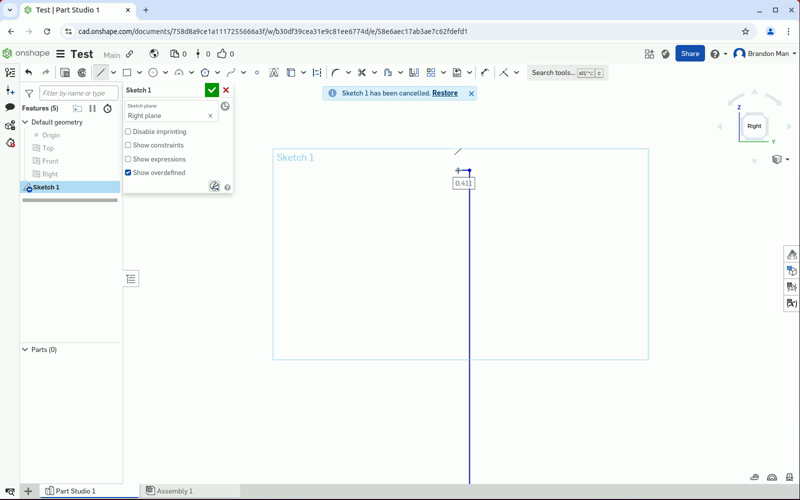
scroll(-6)
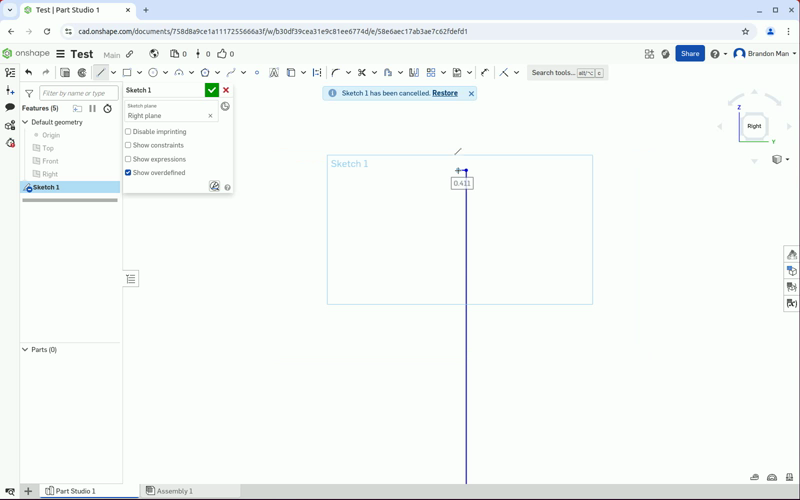
scroll(-6)
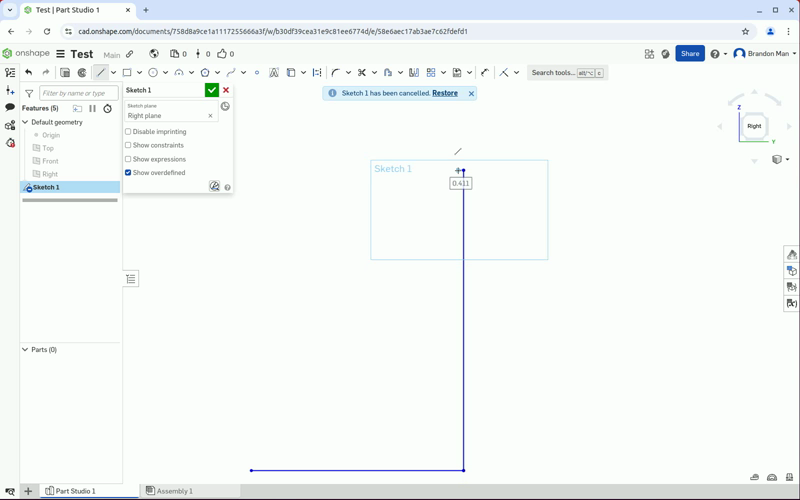
scroll(-6)
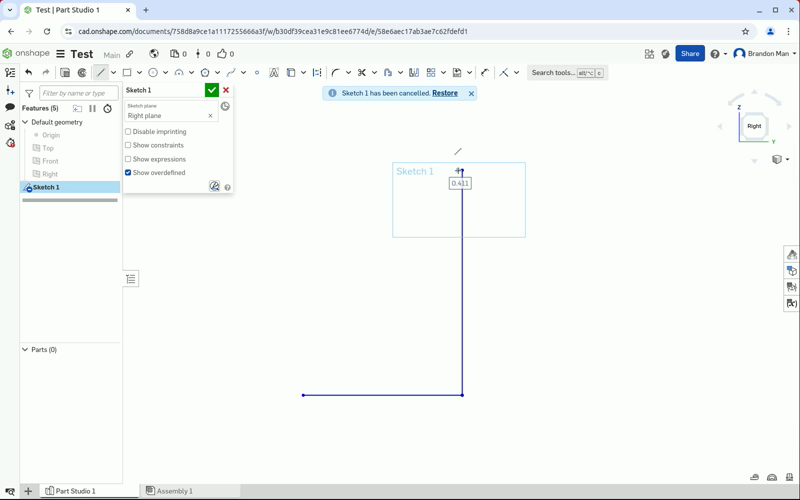
scroll(-6)
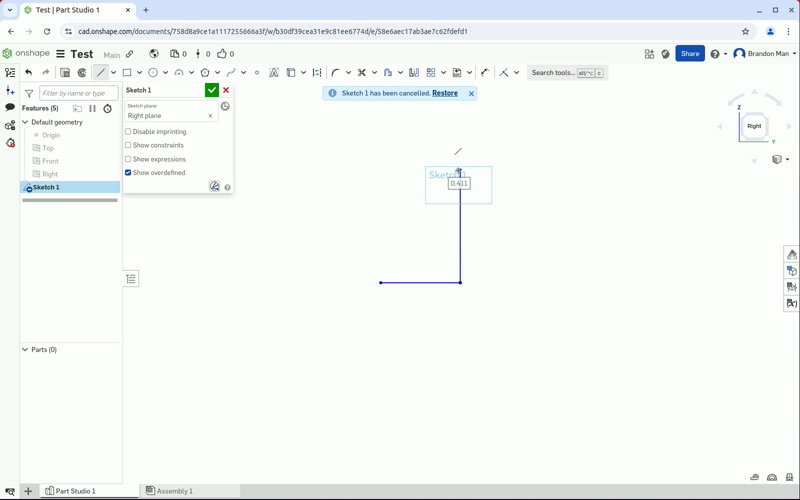
key_up(shift)
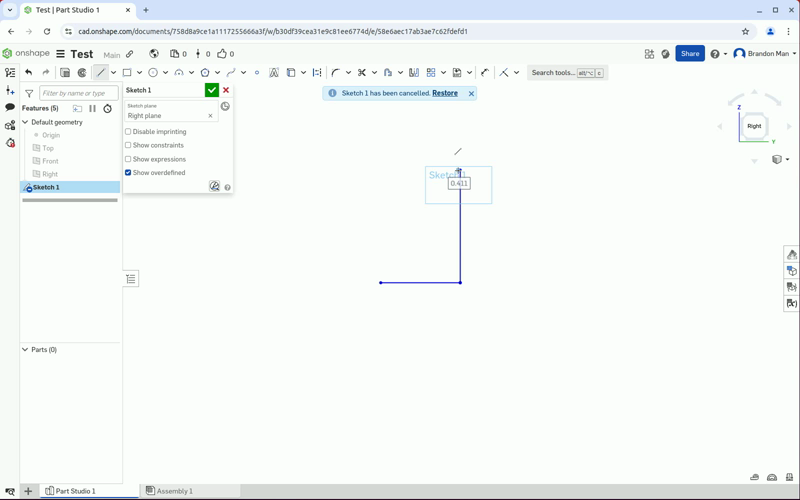
key_down(shift)
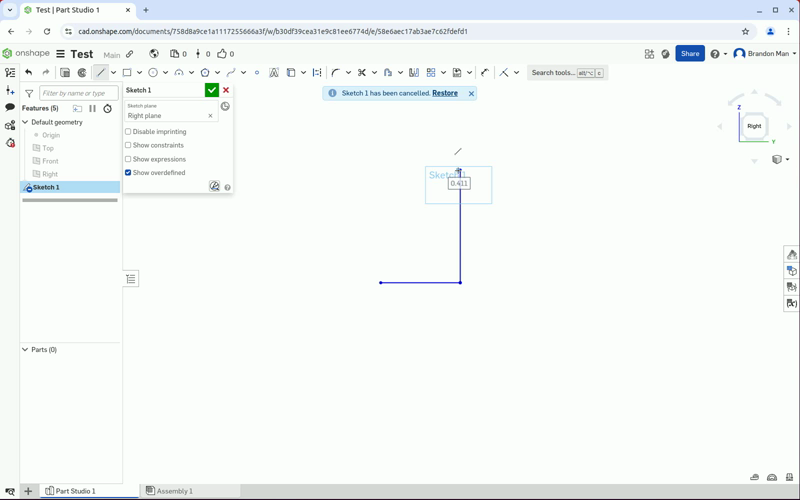
mouse_move(383, 214)
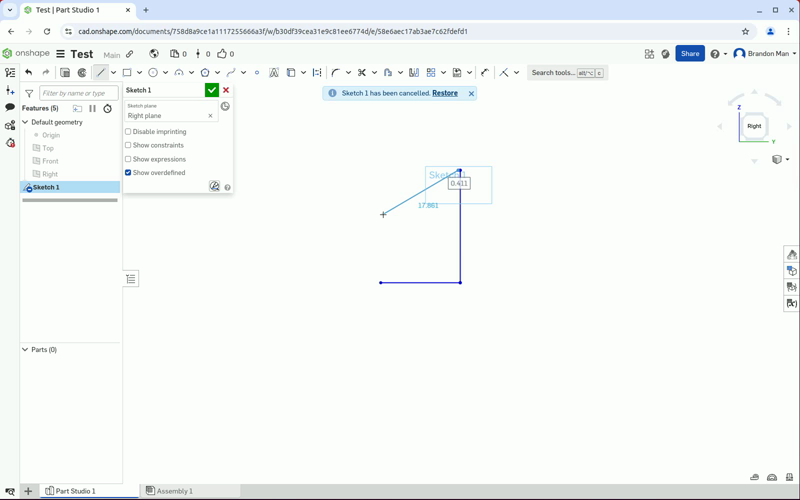
click(383, 214)
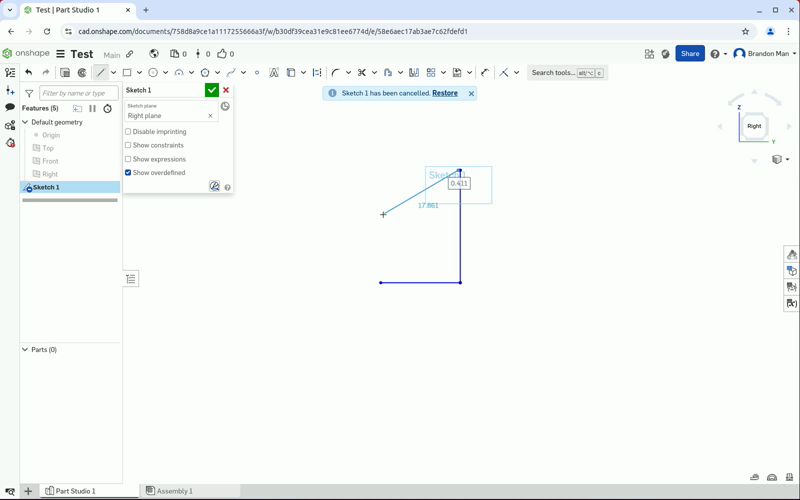
key_up(shift)
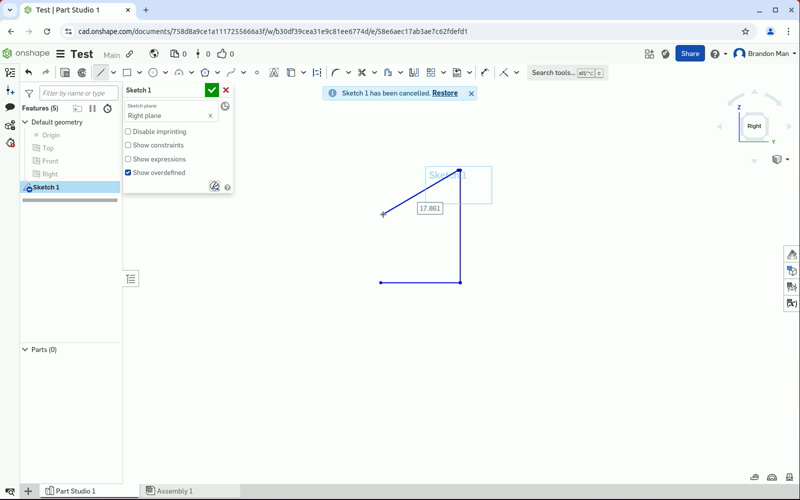
key_down(shift)
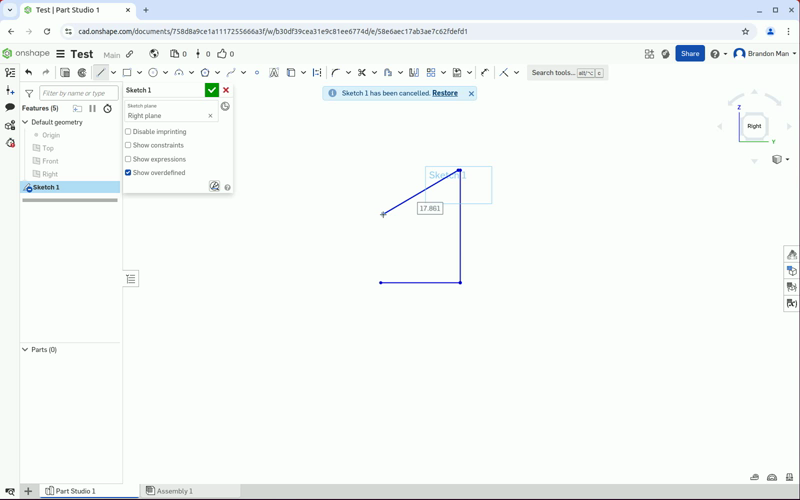
mouse_move(413, 214)
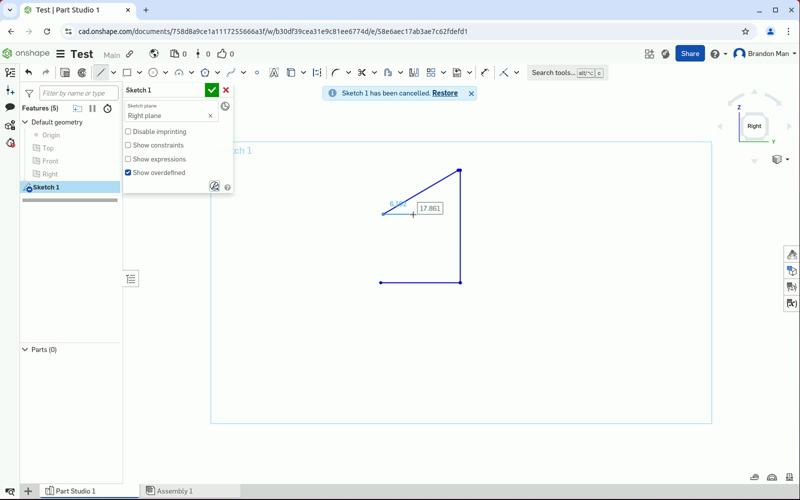
mouse_move(380, 214)
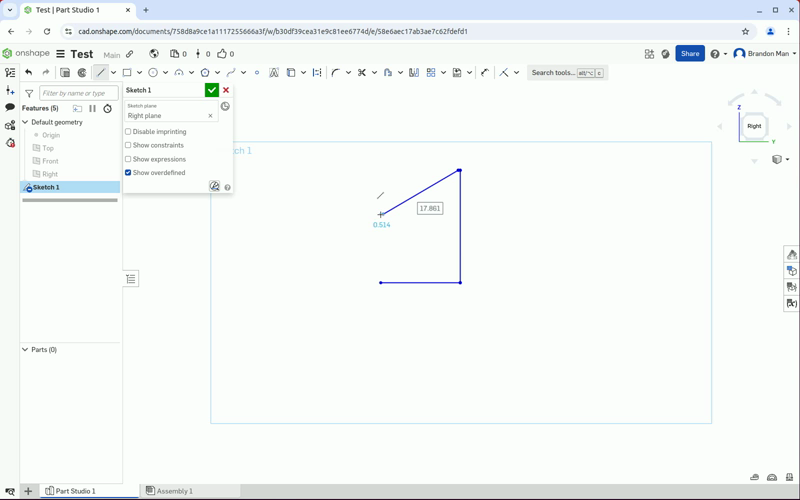
scroll(6)
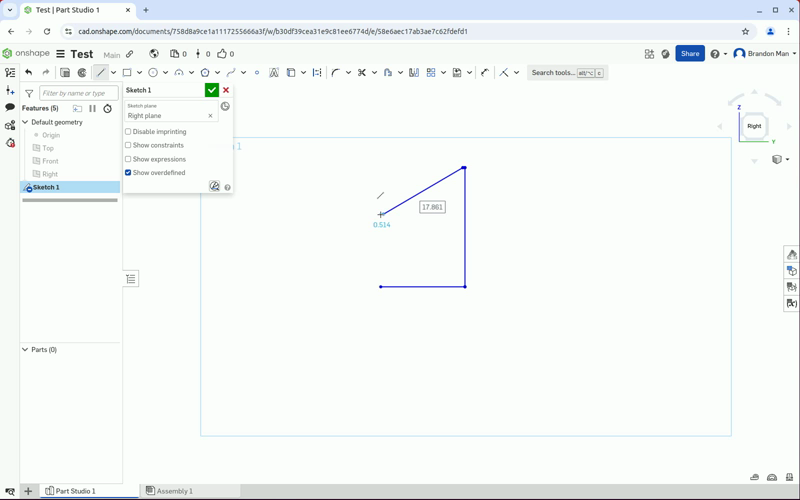
scroll(6)
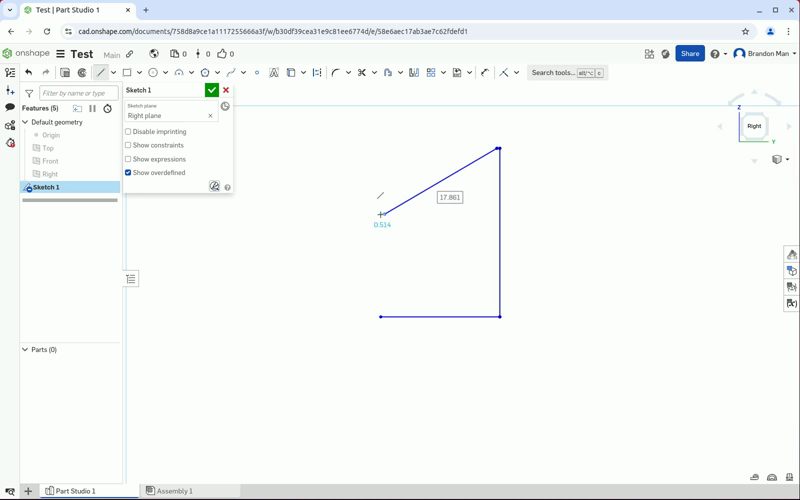
scroll(6)
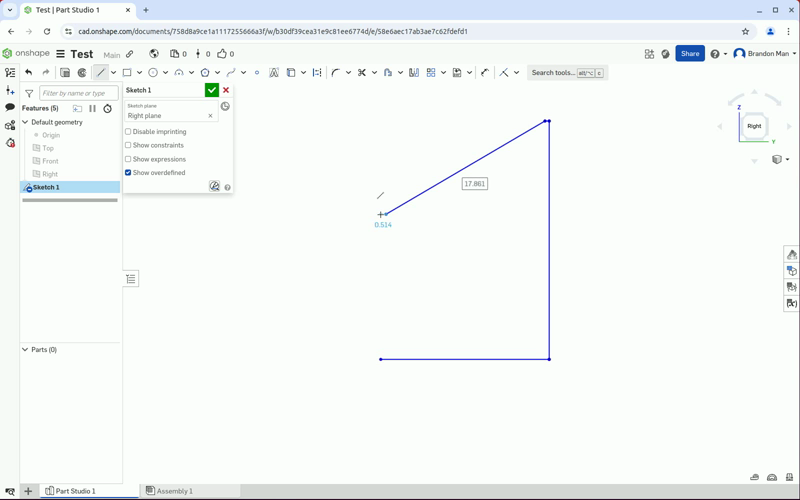
scroll(6)
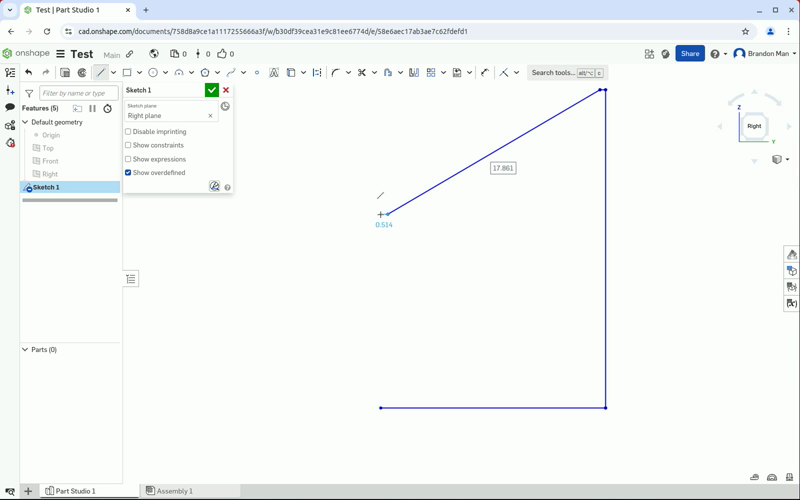
scroll(6)
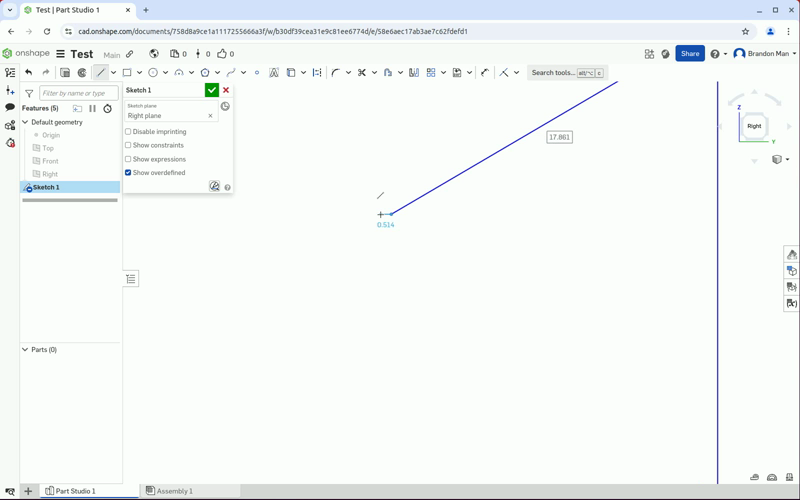
scroll(6)
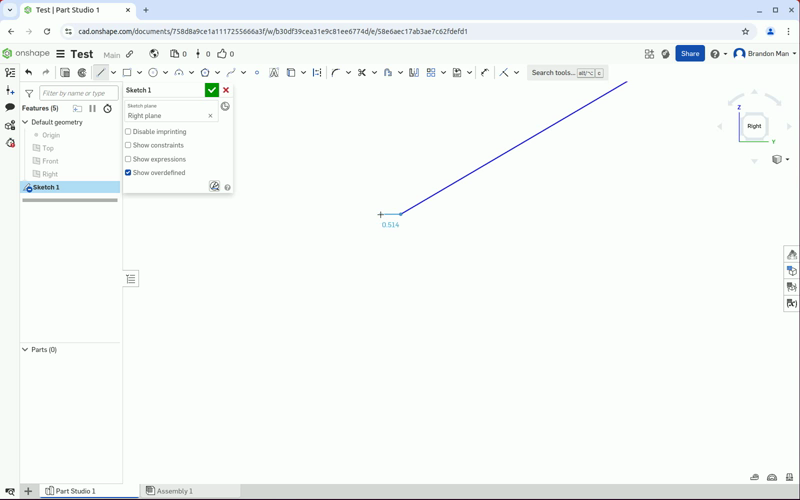
scroll(6)
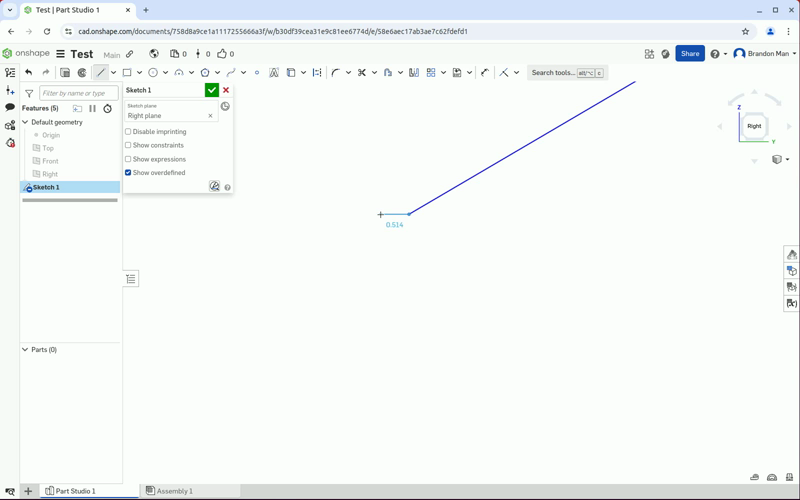
click(380, 214)
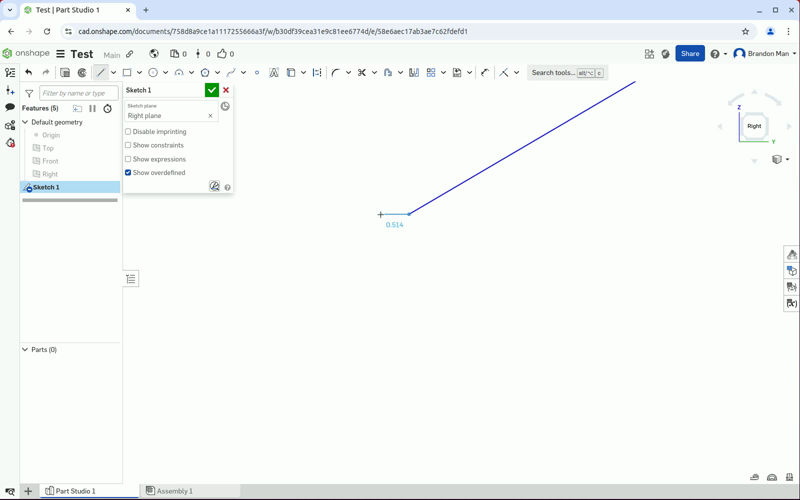
scroll(-6)
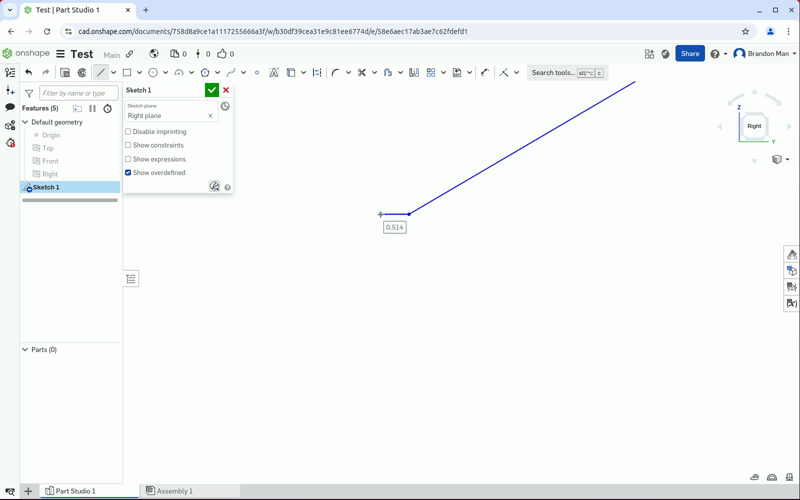
scroll(-6)
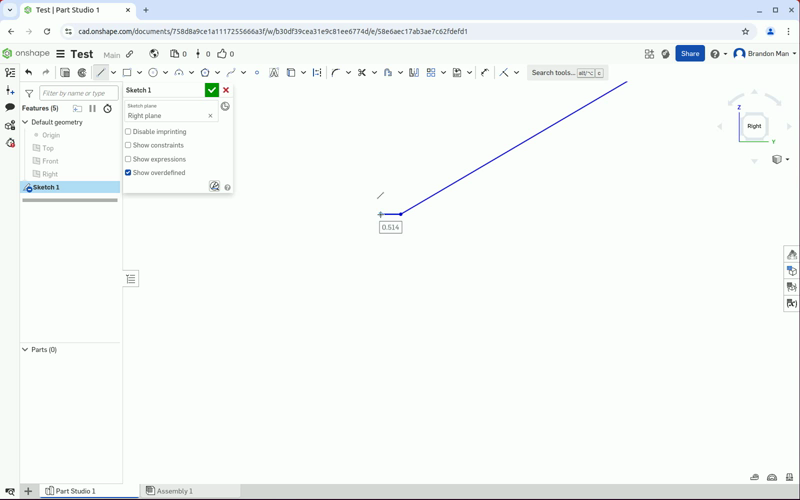
scroll(-6)
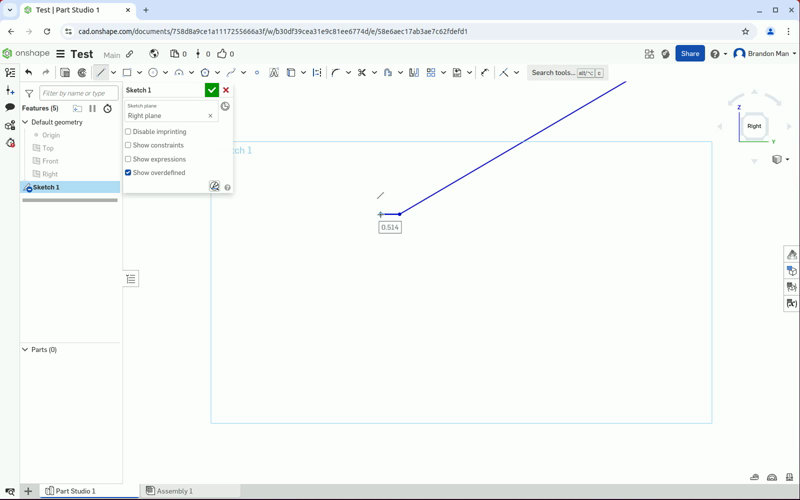
scroll(-6)
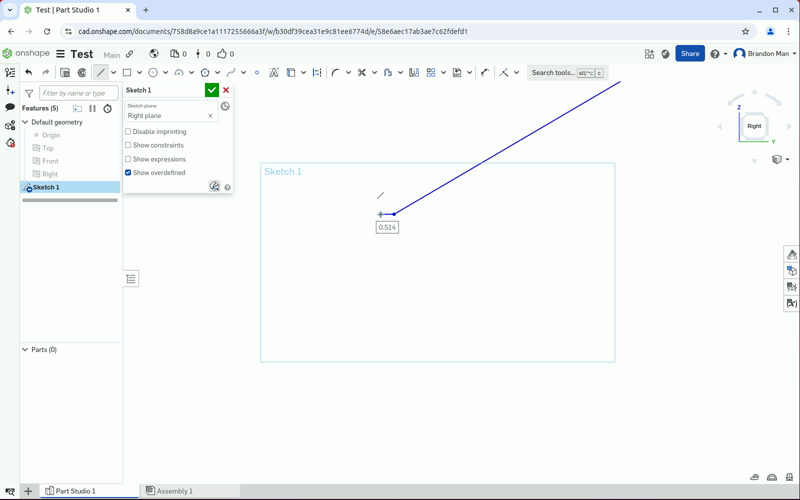
scroll(-6)
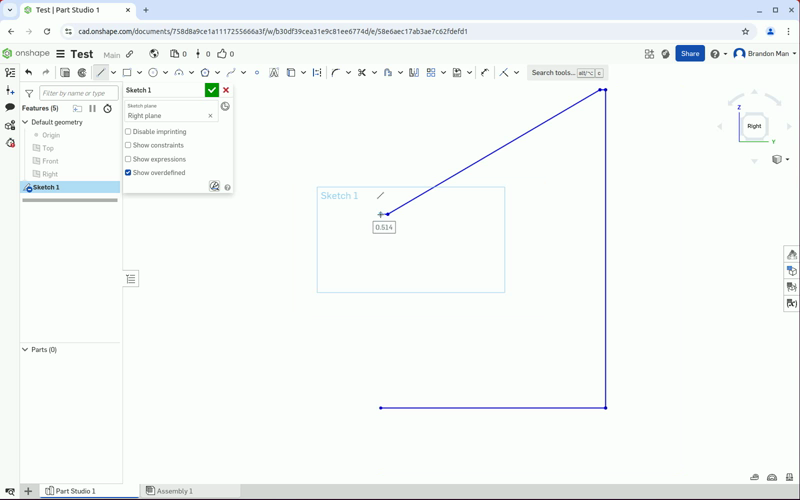
scroll(-6)
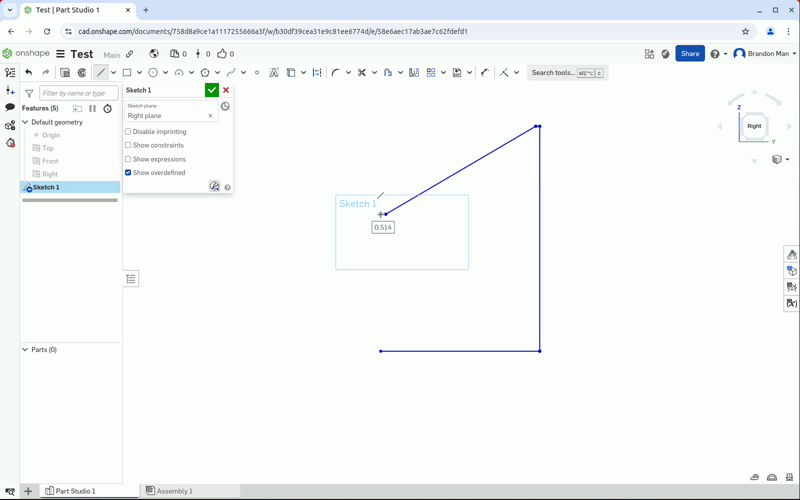
scroll(-6)
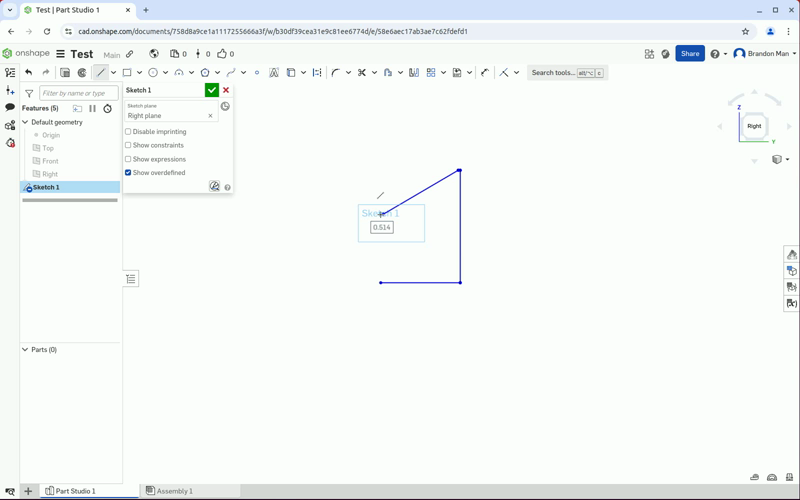
key_up(shift)
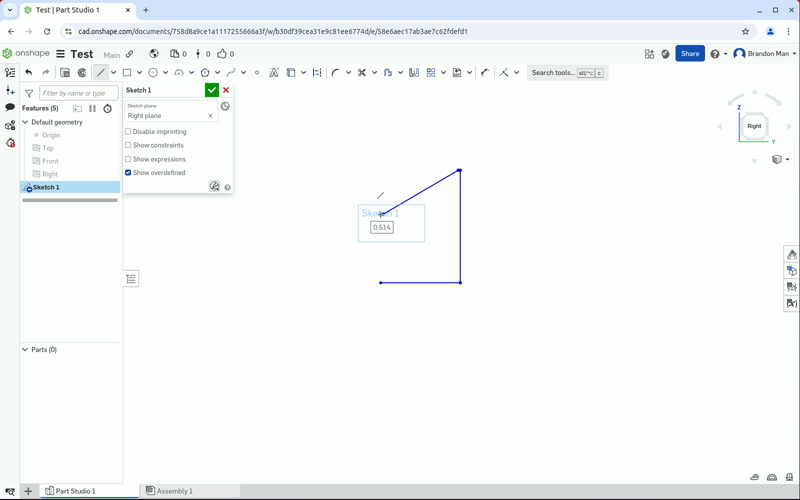
key_down(shift)
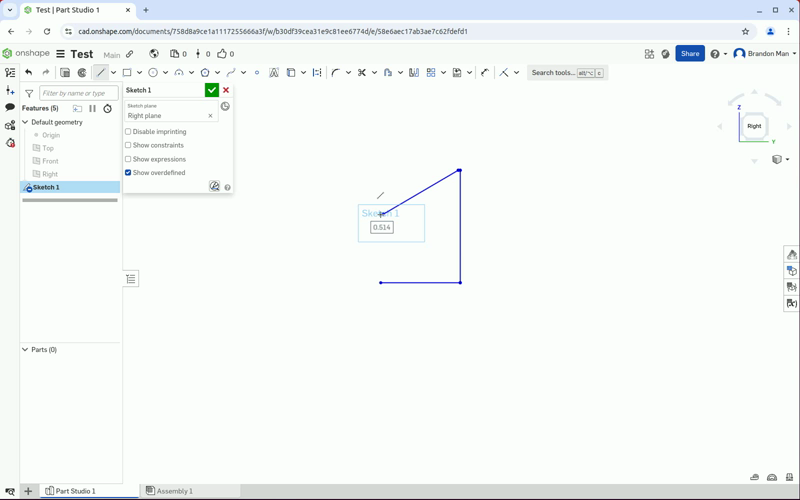
mouse_move(380, 282)
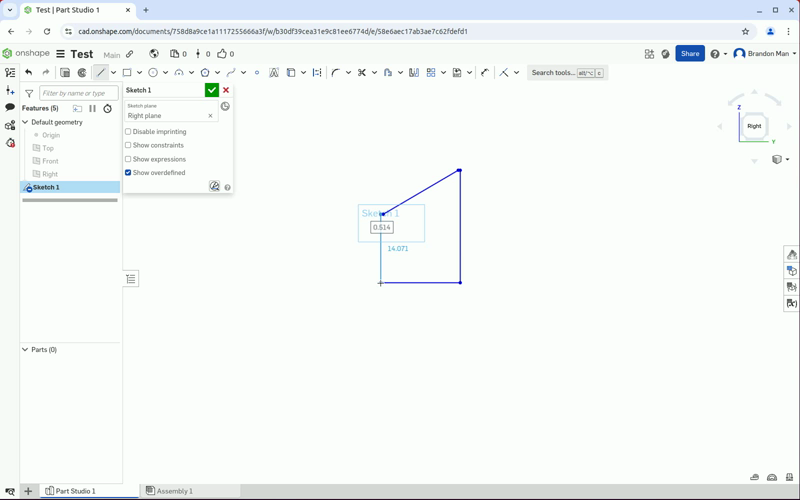
key_up(shift)
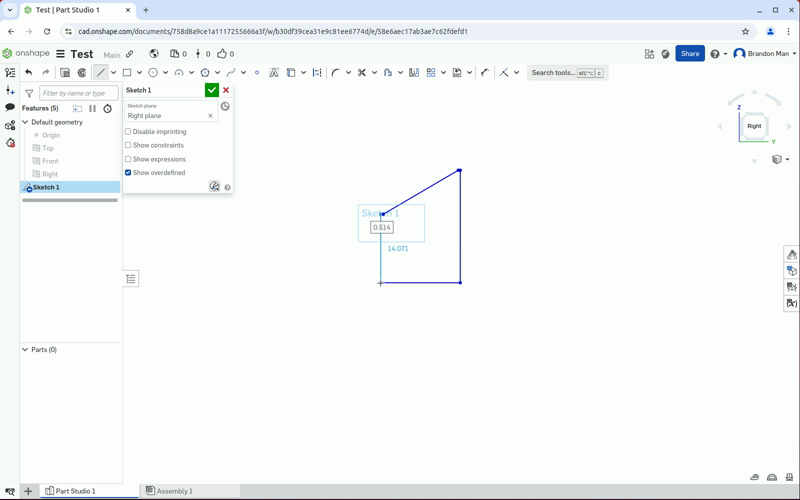
click(380, 282)
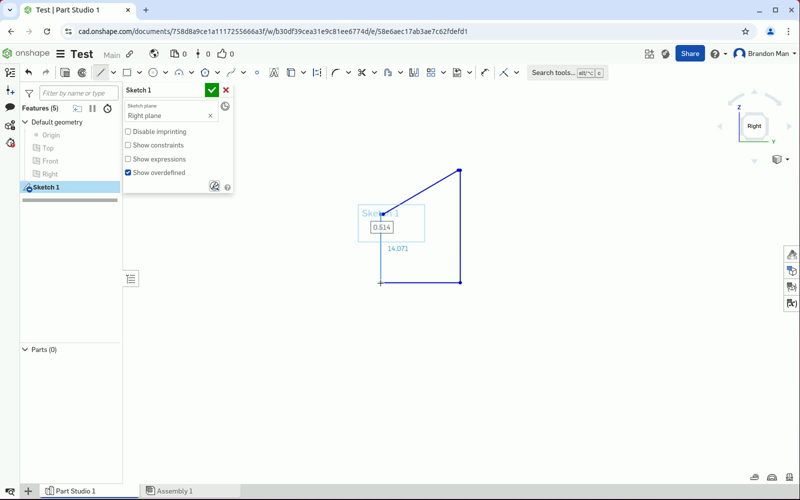
key(esc)
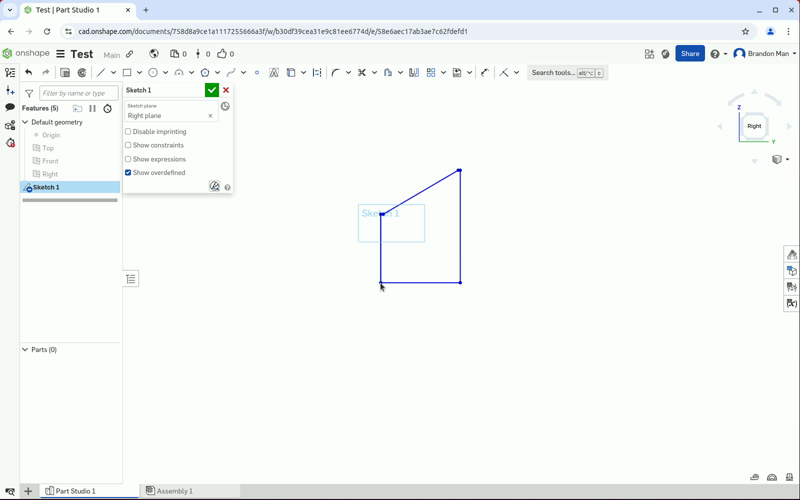
mouse_move(408, 216)
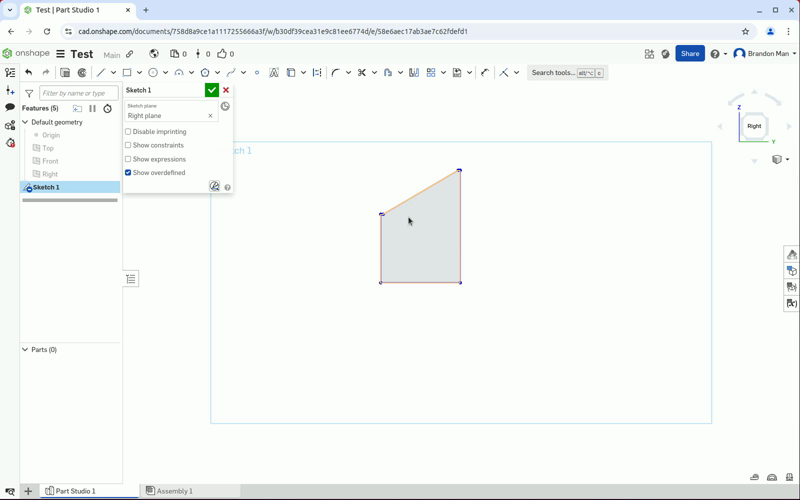
click(408, 216)
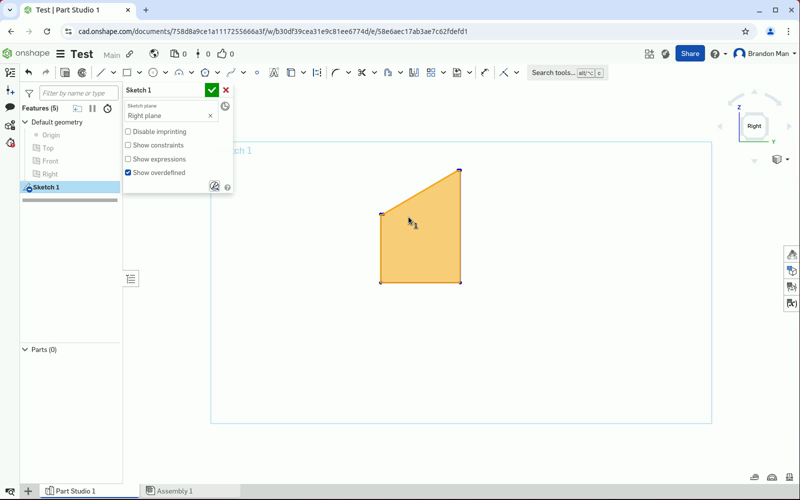
mouse_move(73, 352)
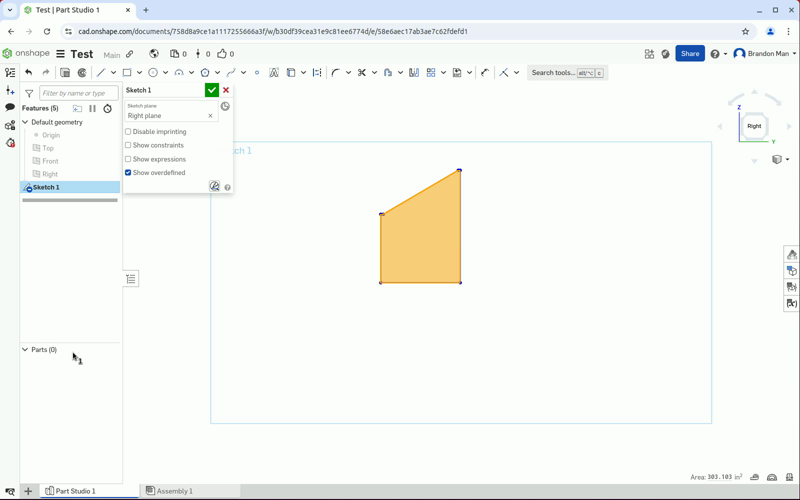
key(shift+y)
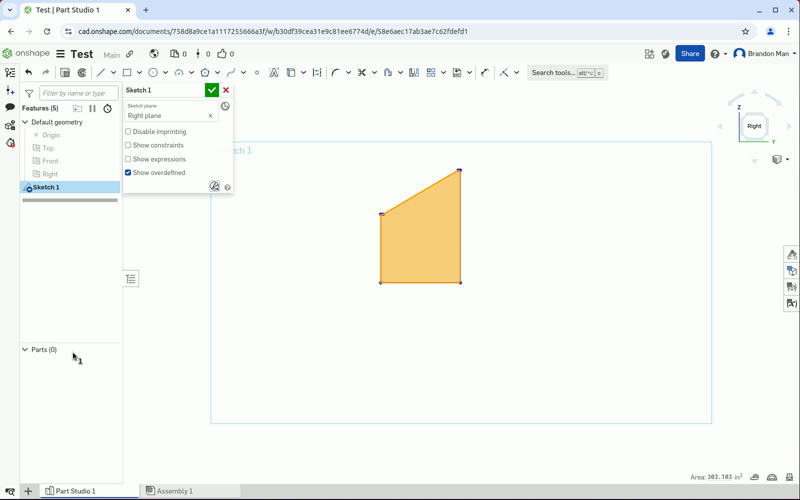
key(shift+e)
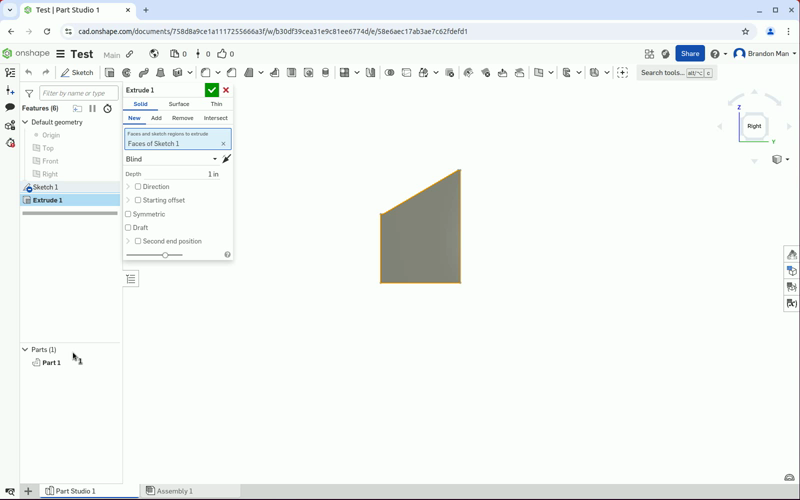
mouse_move(143, 106)
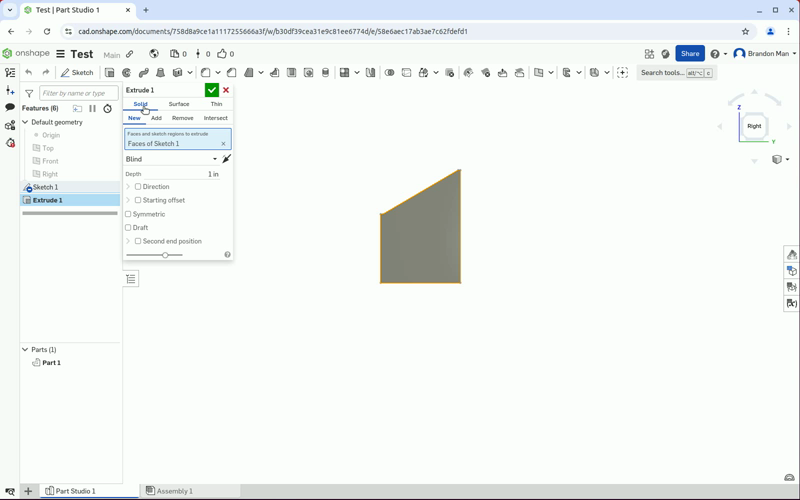
click(143, 106)
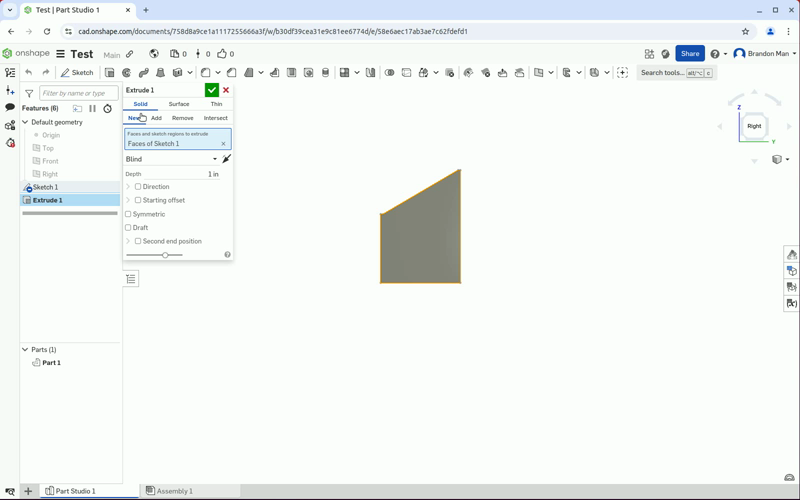
mouse_move(137, 120)
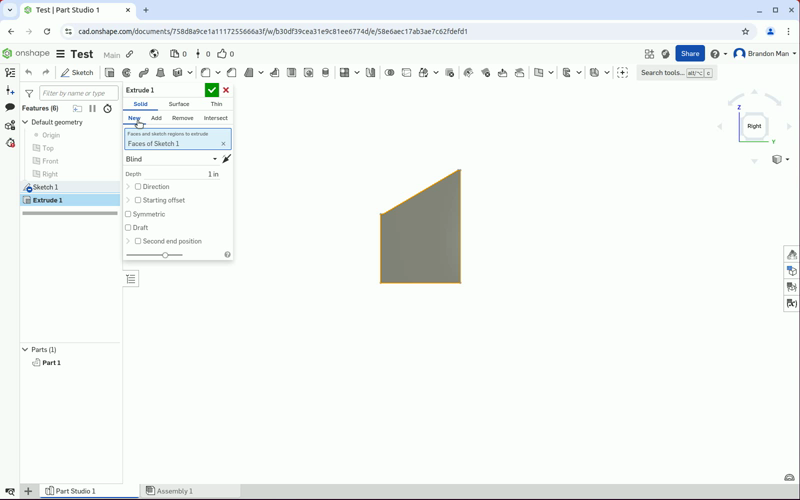
click(137, 120)
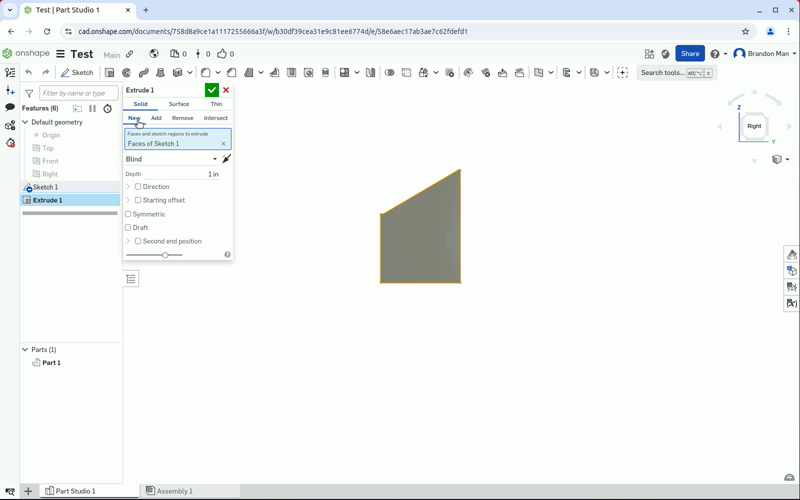
key(tab, 4)
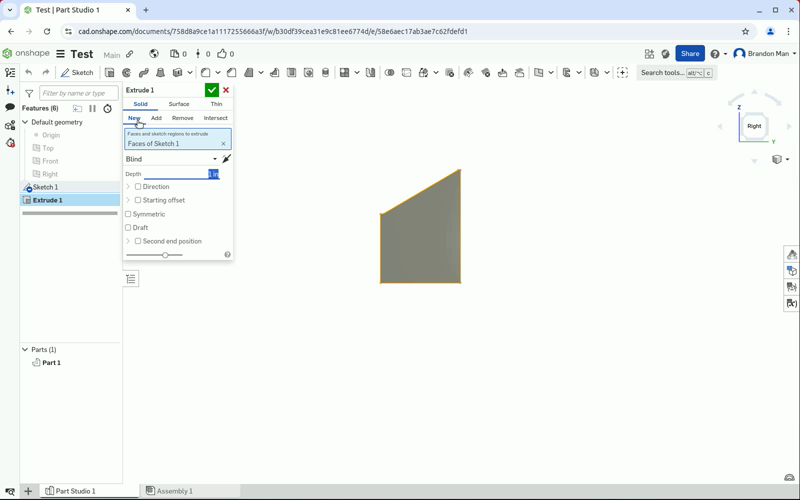
text(-30.81)
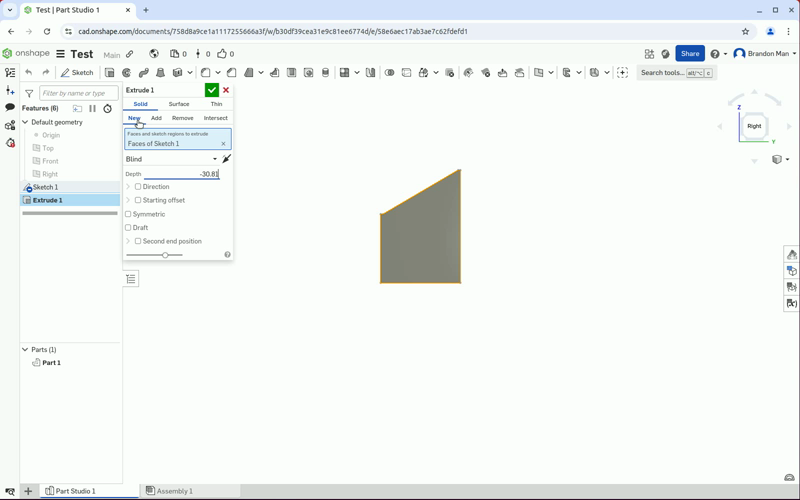
key(tab, 3)
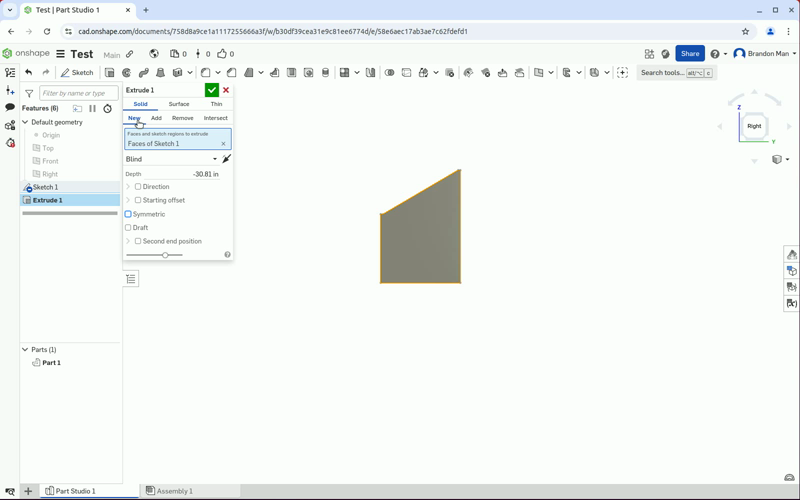
key(space)
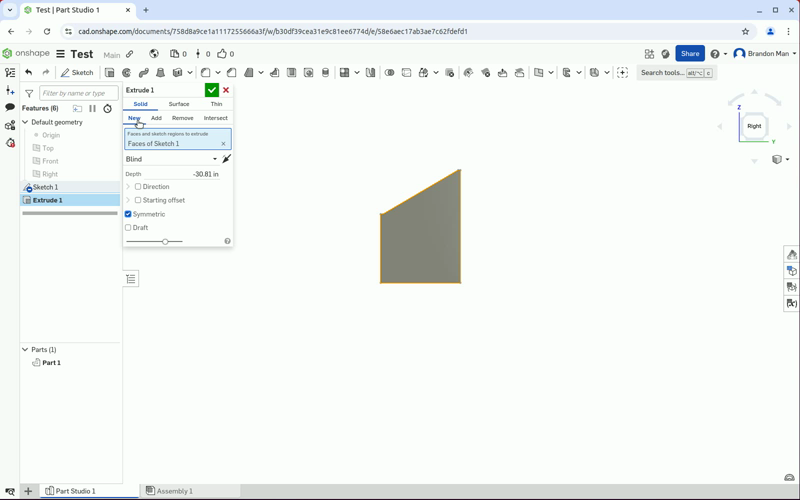
key(enter)
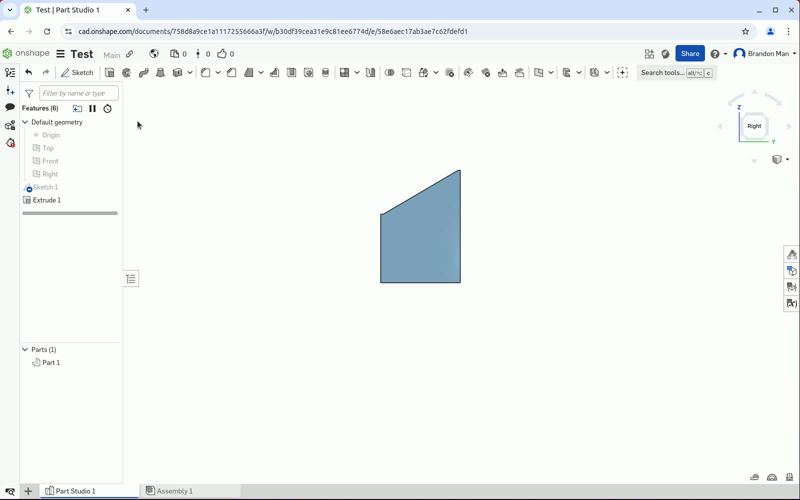
key(shift+h)
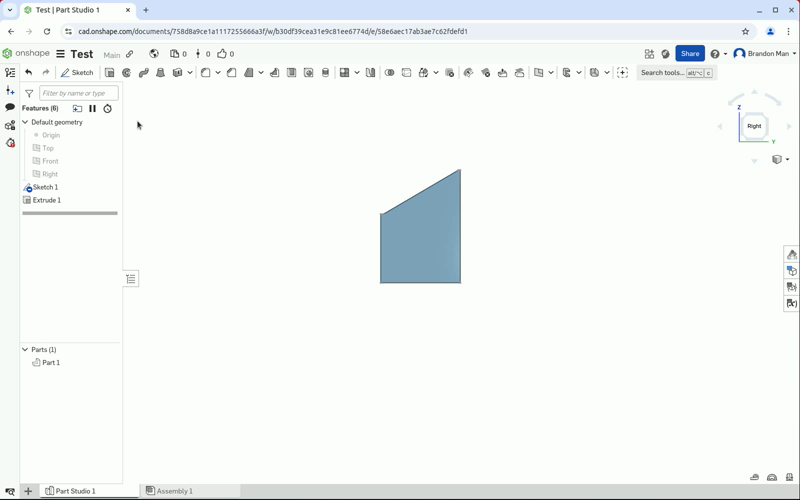
key(shift+h)
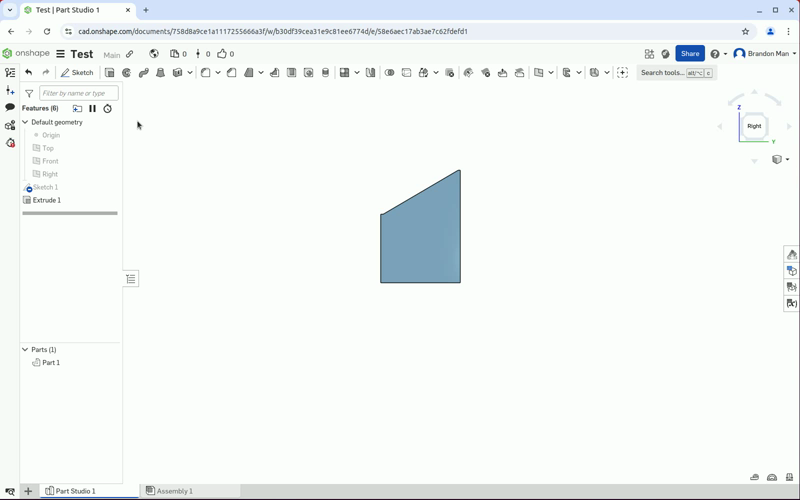
mouse_move(73, 189)
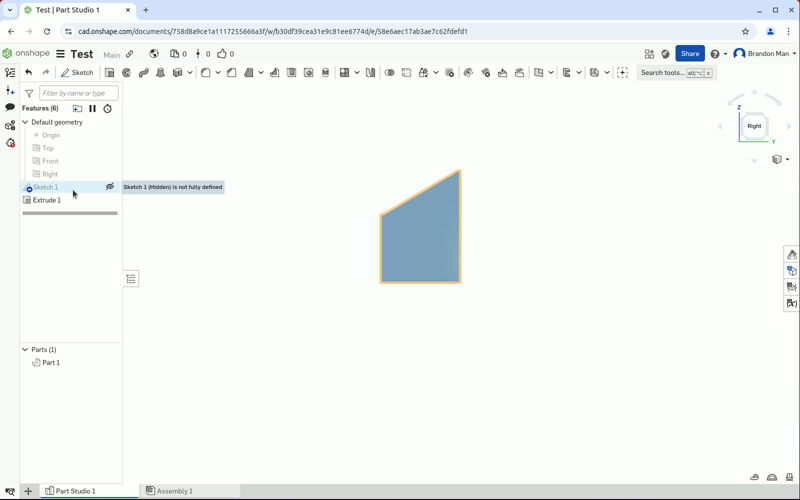
click(73, 189)
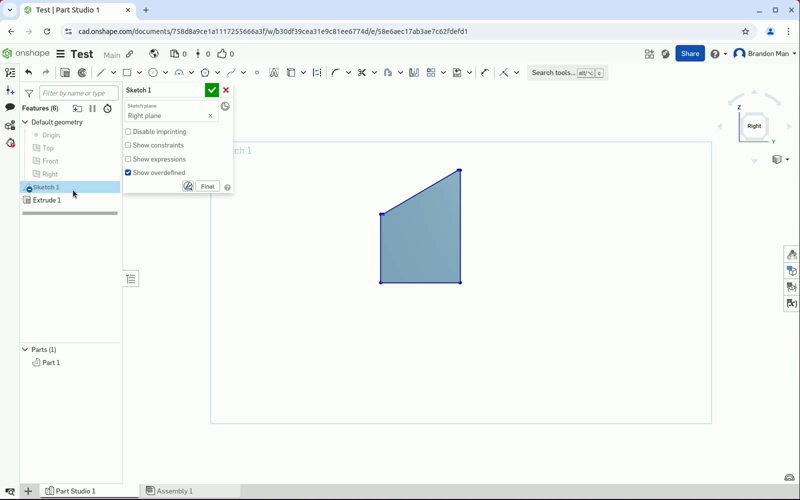
mouse_move(229, 92)
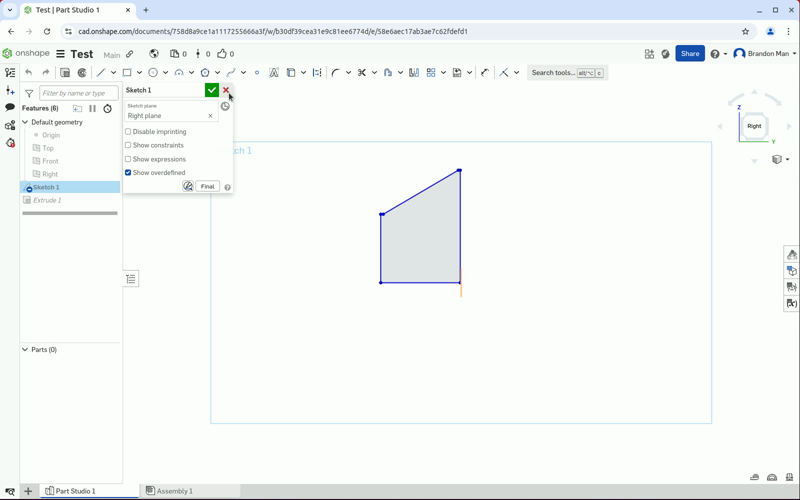
click(229, 92)
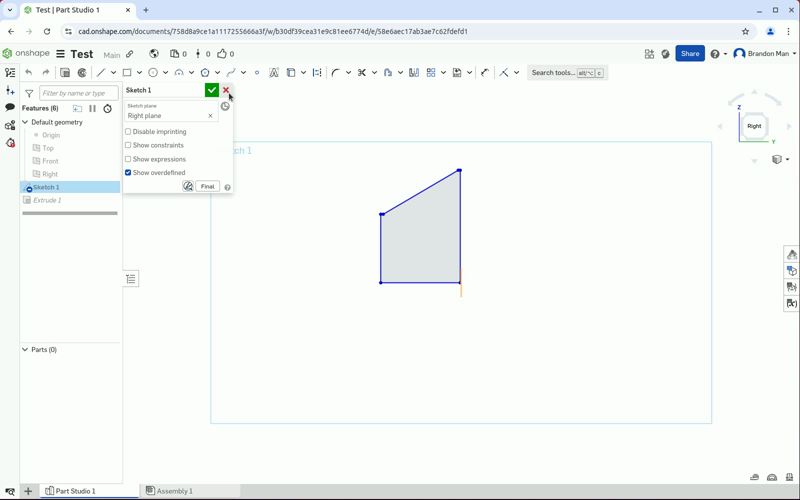
key(shift+s)
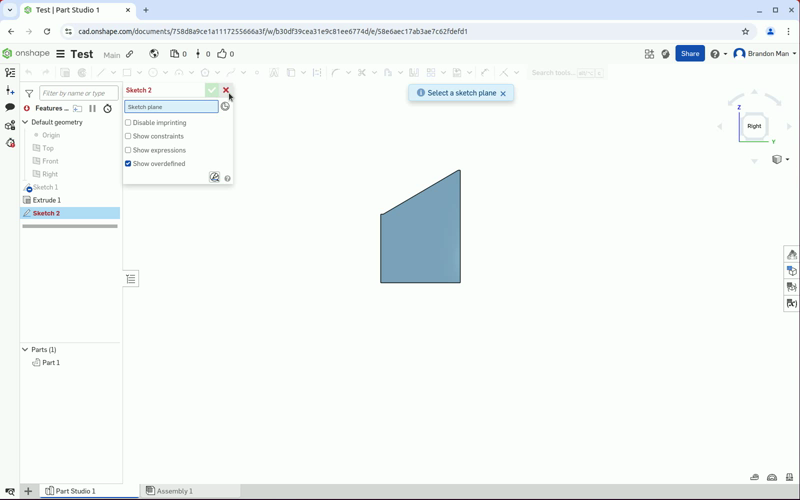
mouse_move(73, 176)
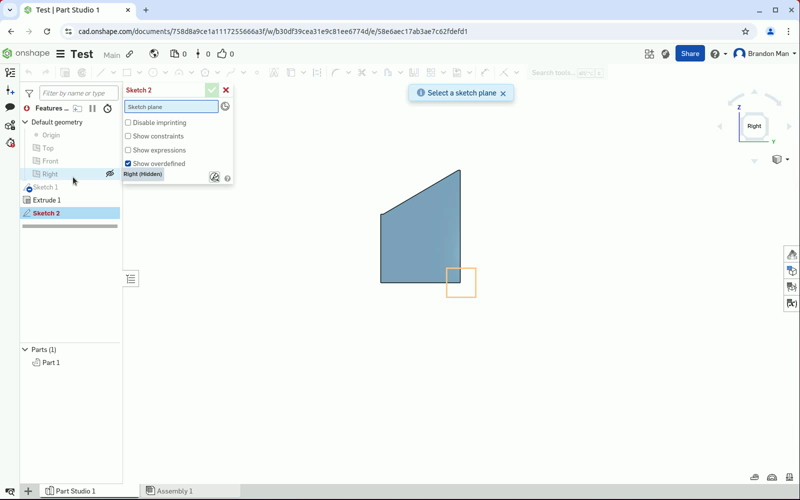
click(73, 176)
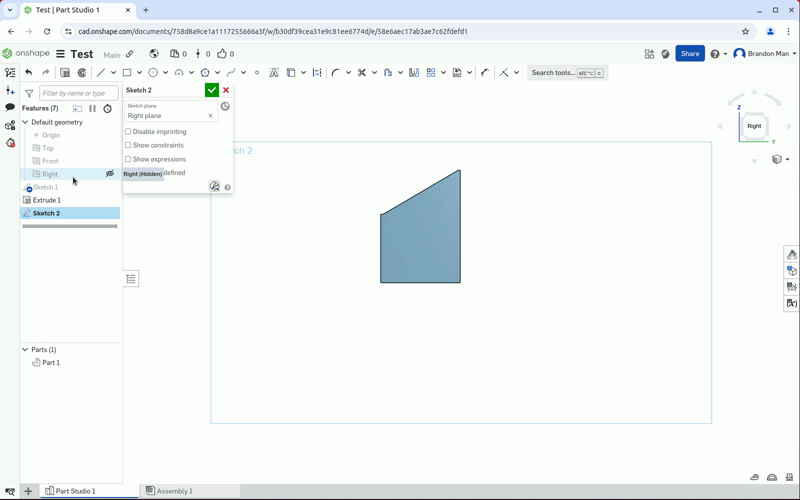
mouse_move(73, 352)
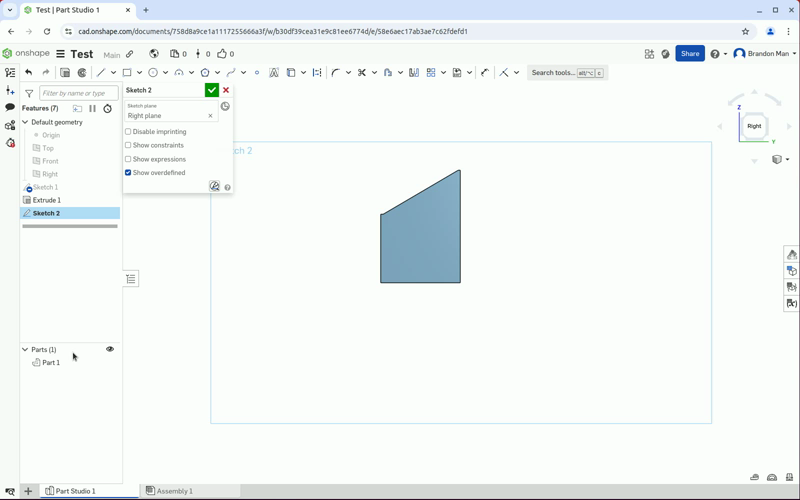
key(y)
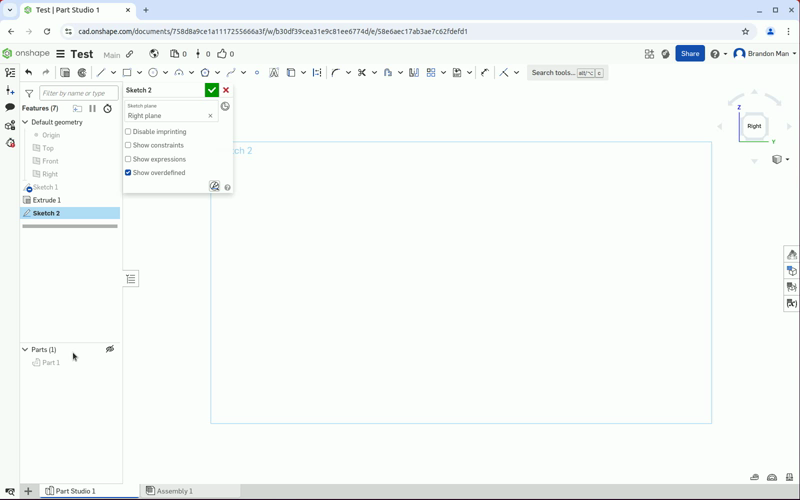
key(l)
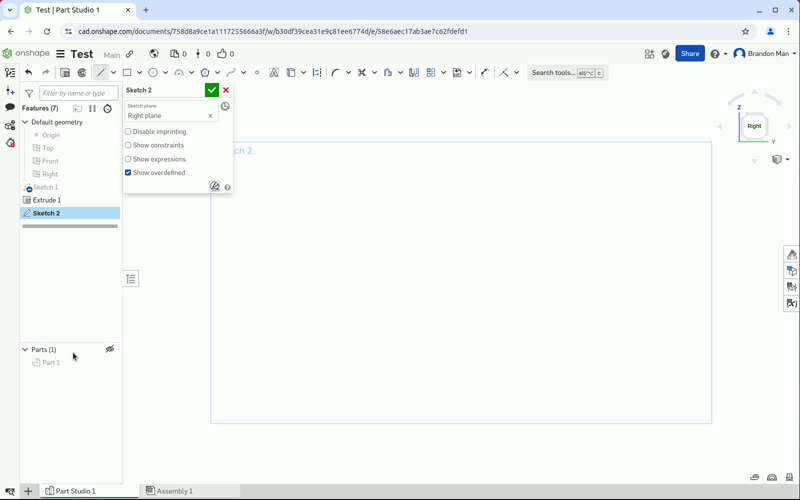
key_down(shift)
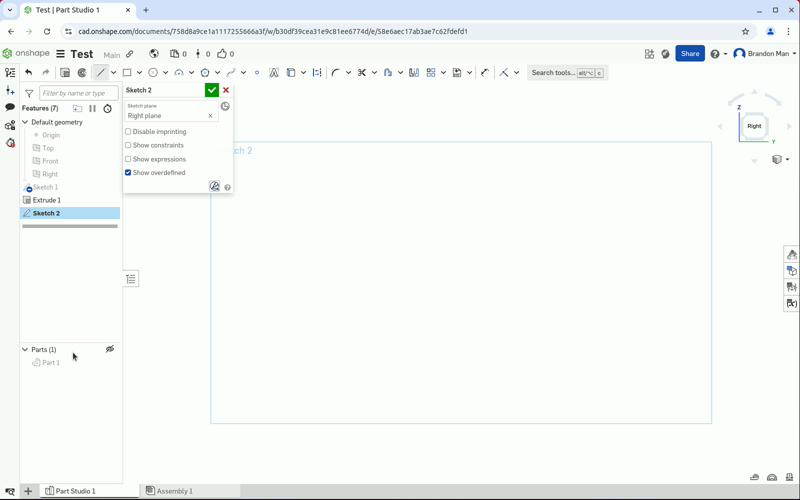
mouse_move(383, 280)
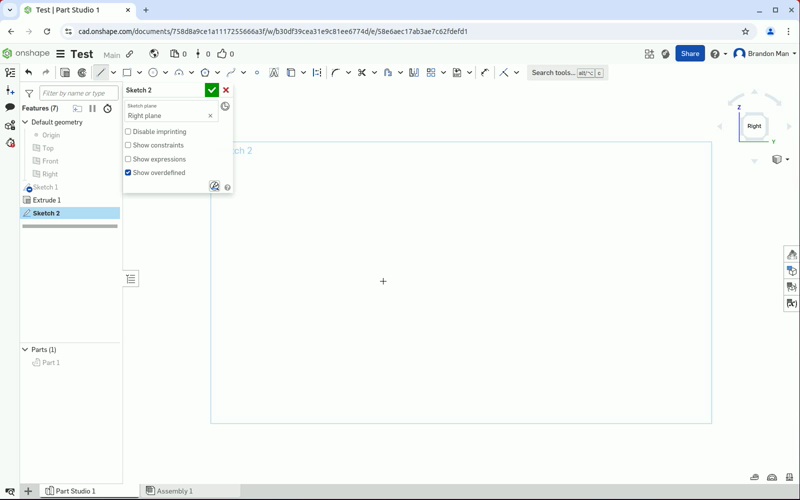
click(383, 280)
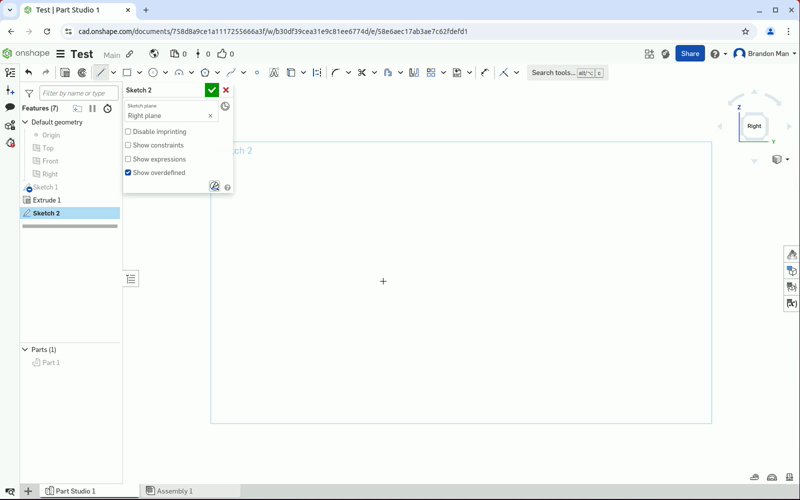
key_up(shift)
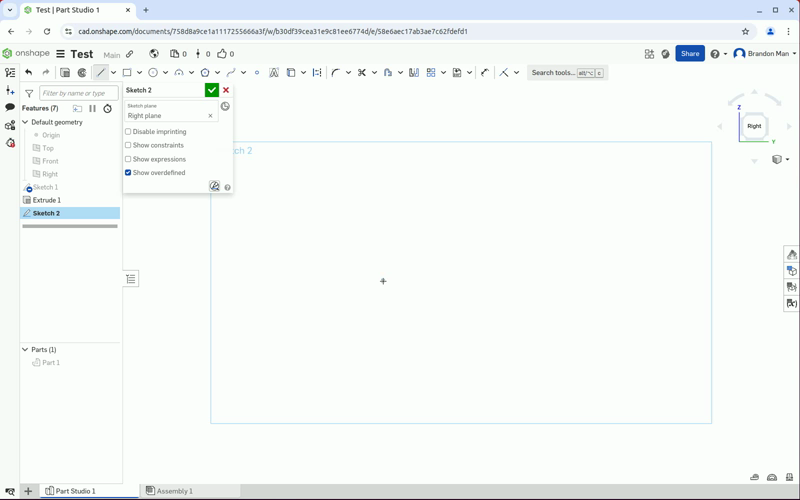
key_down(shift)
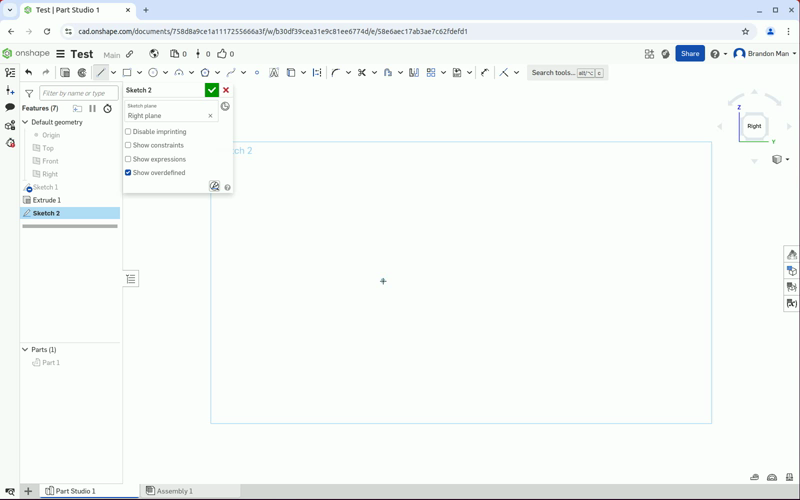
mouse_move(458, 280)
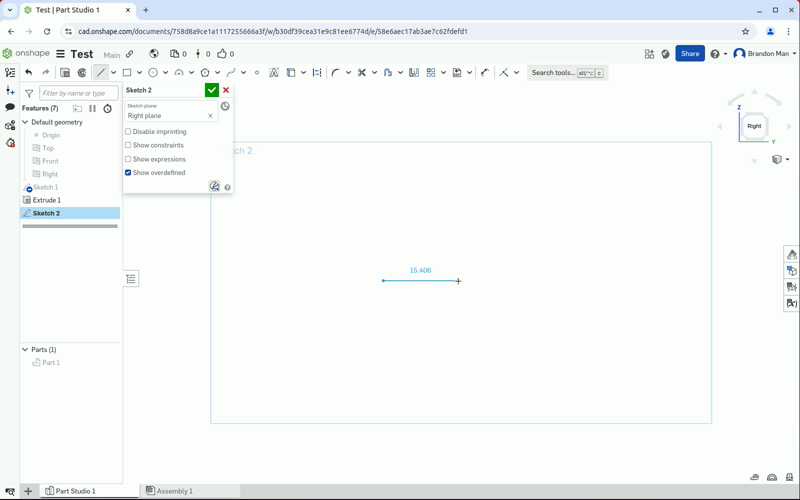
click(458, 280)
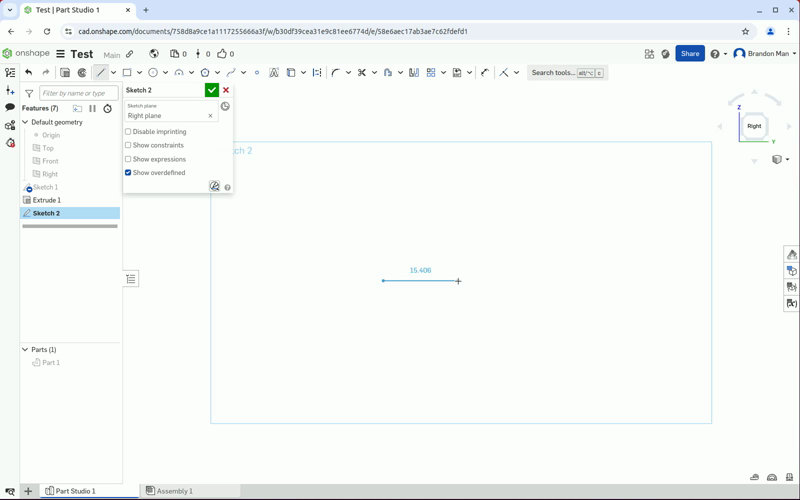
key_up(shift)
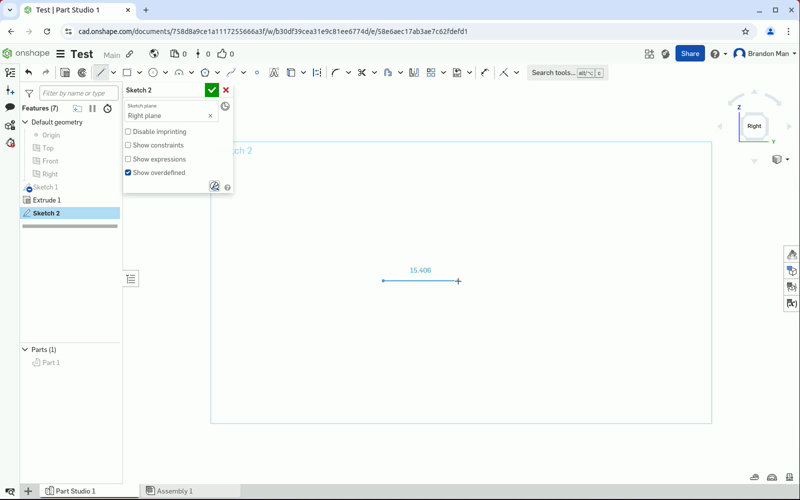
key_down(shift)
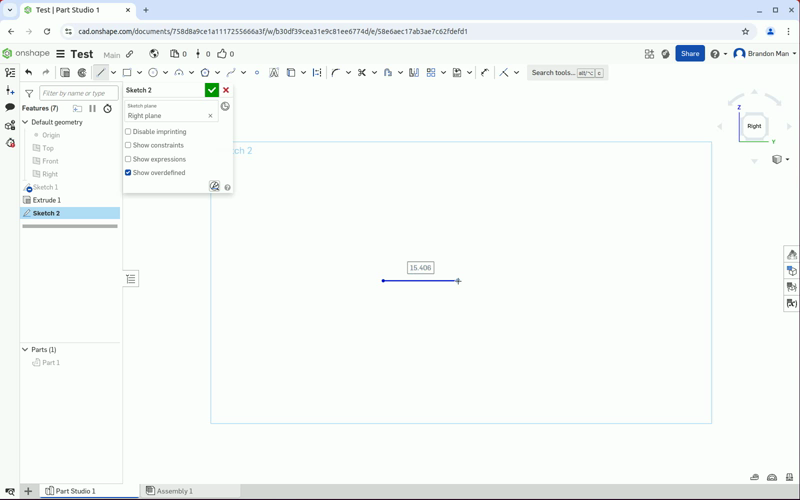
mouse_move(458, 155)
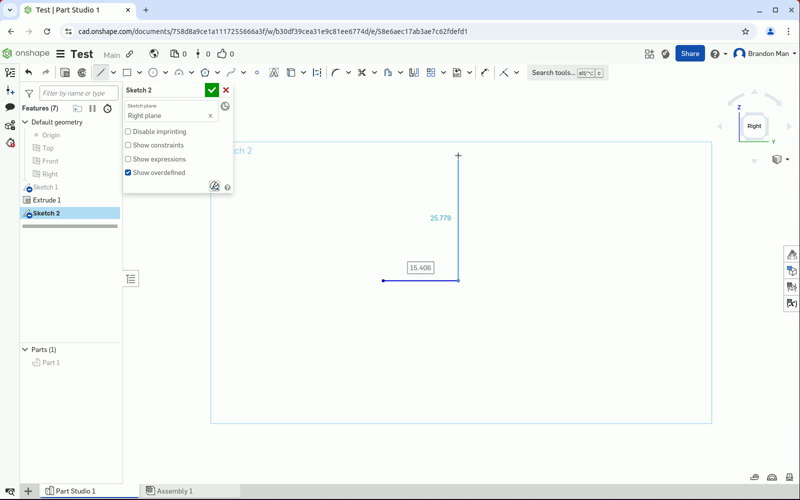
click(458, 155)
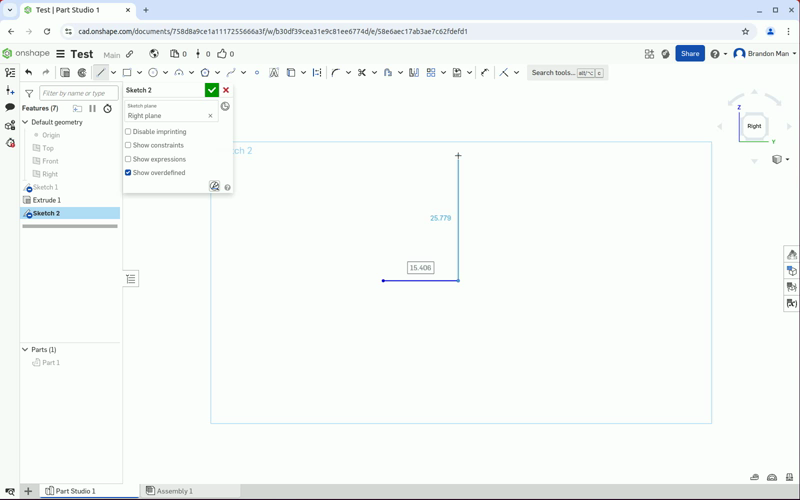
key_up(shift)
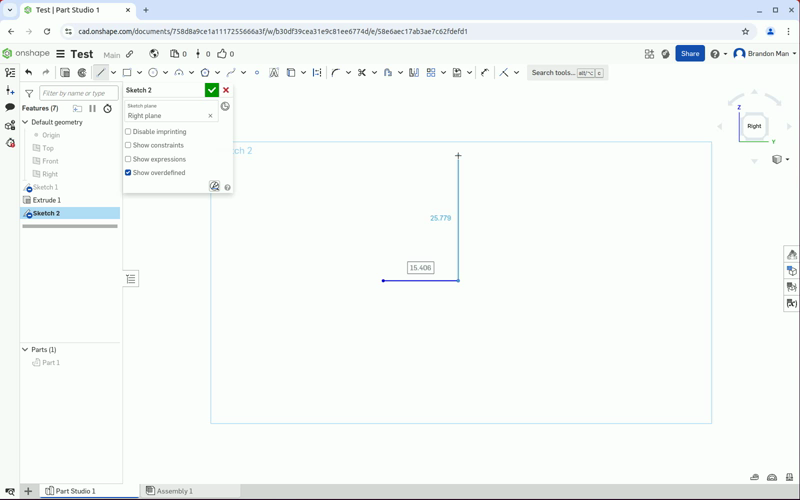
key_down(shift)
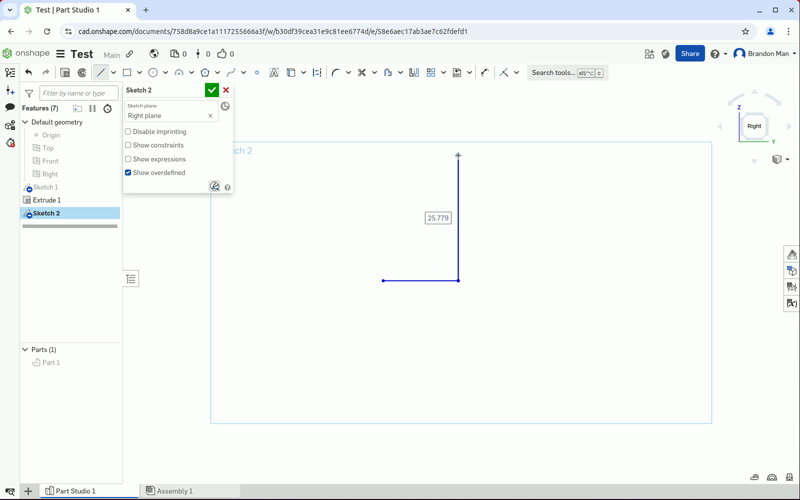
mouse_move(383, 155)
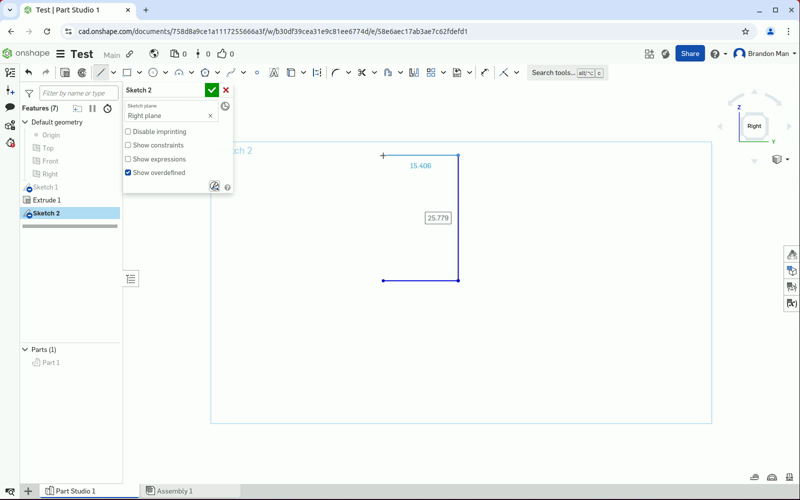
click(383, 155)
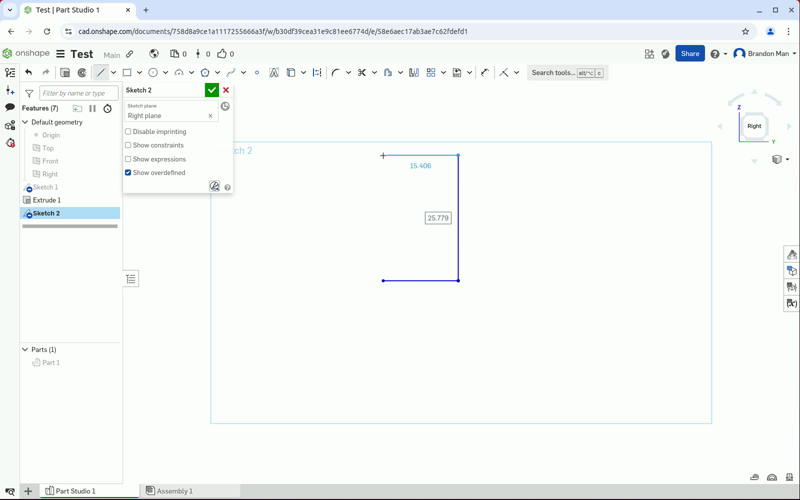
key_up(shift)
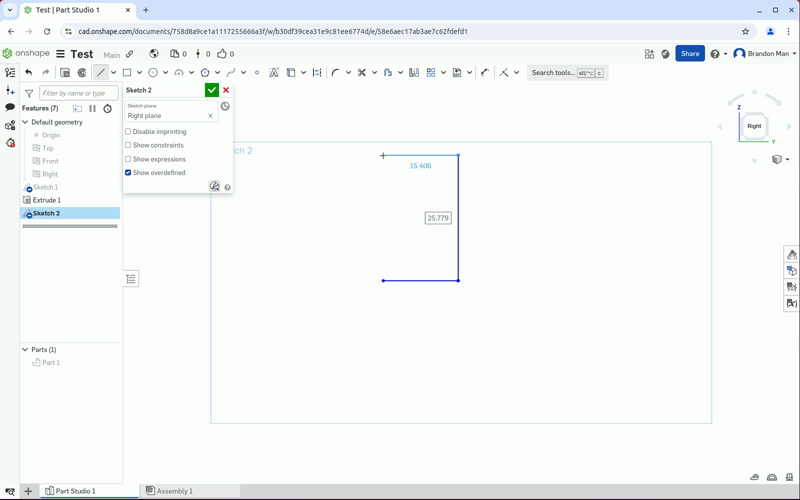
key_down(shift)
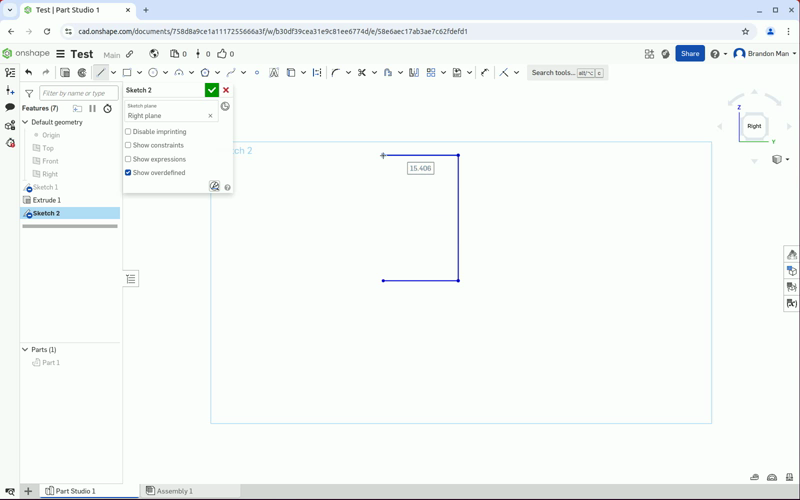
mouse_move(383, 280)
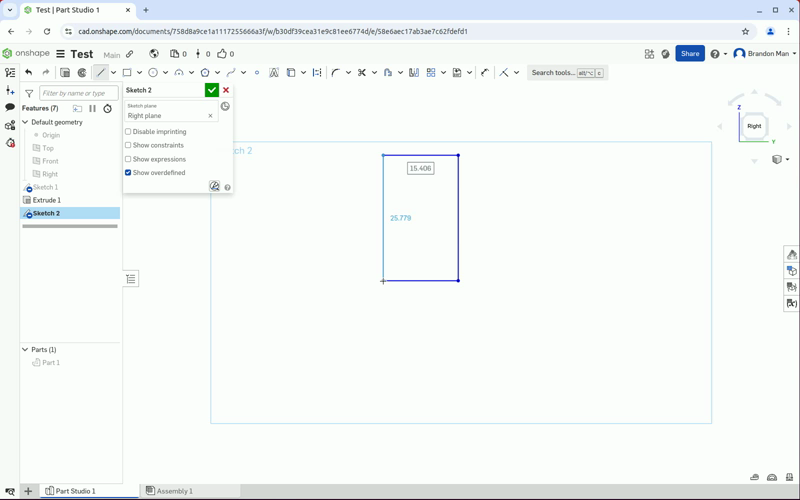
key_up(shift)
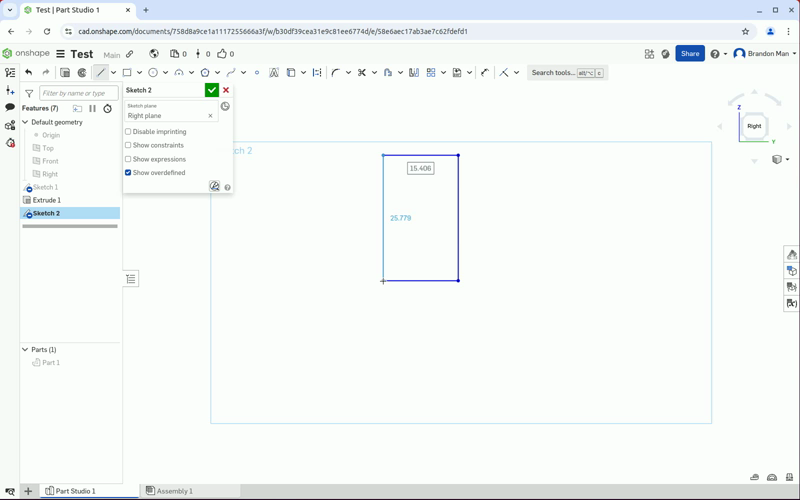
click(383, 280)
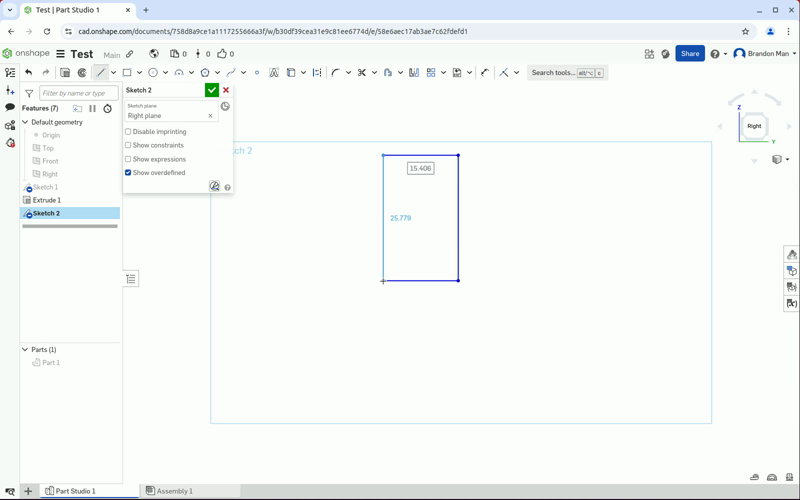
key(esc)
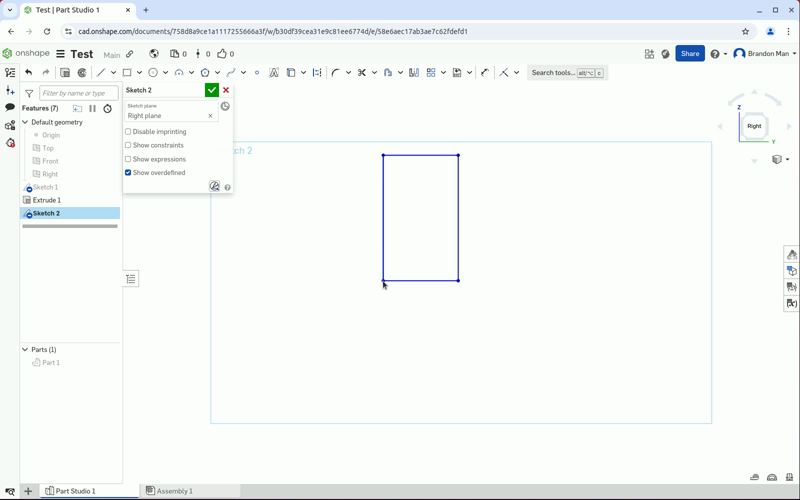
mouse_move(439, 205)
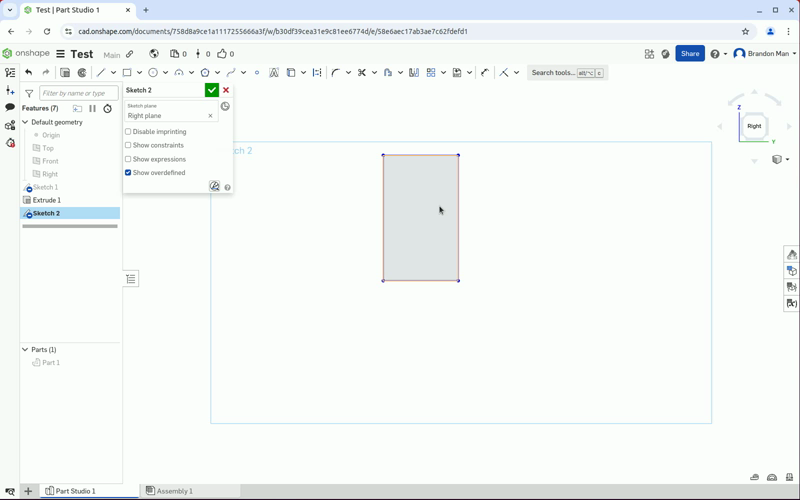
click(439, 205)
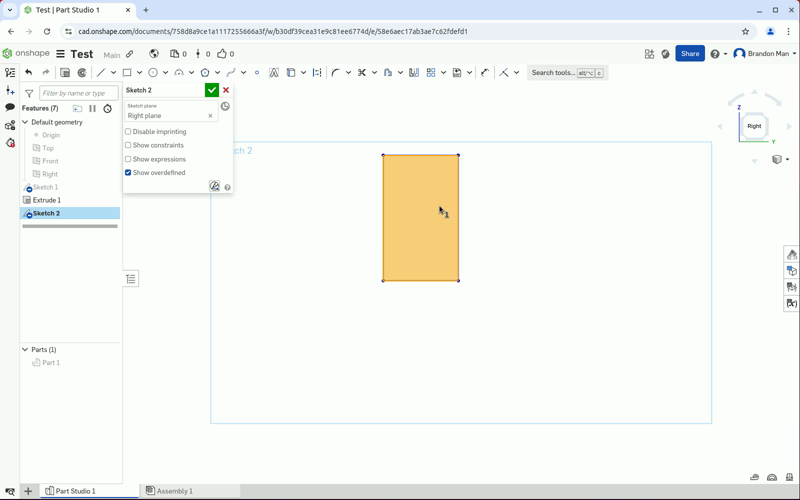
mouse_move(73, 352)
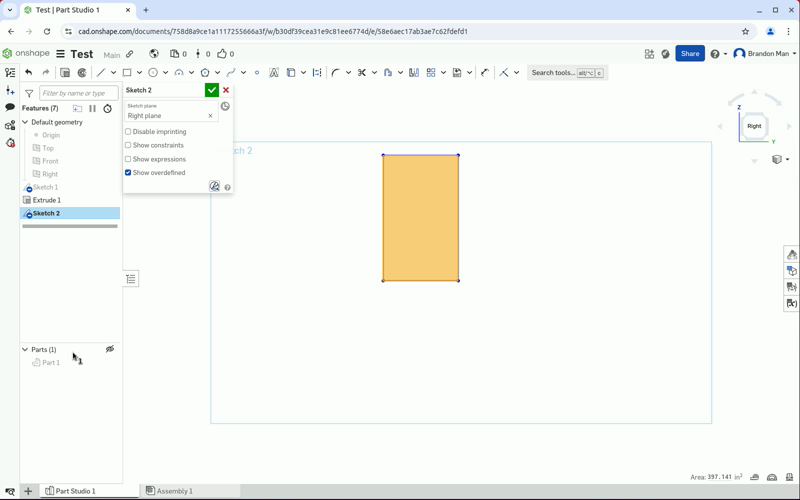
key(shift+y)
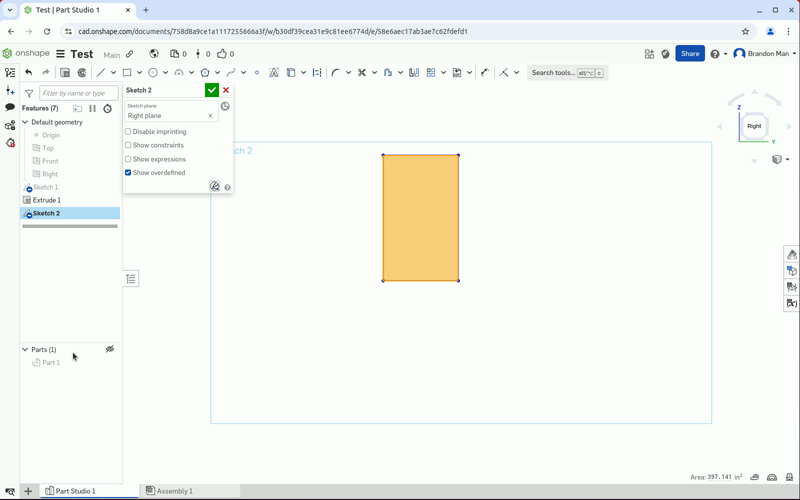
key(shift+e)
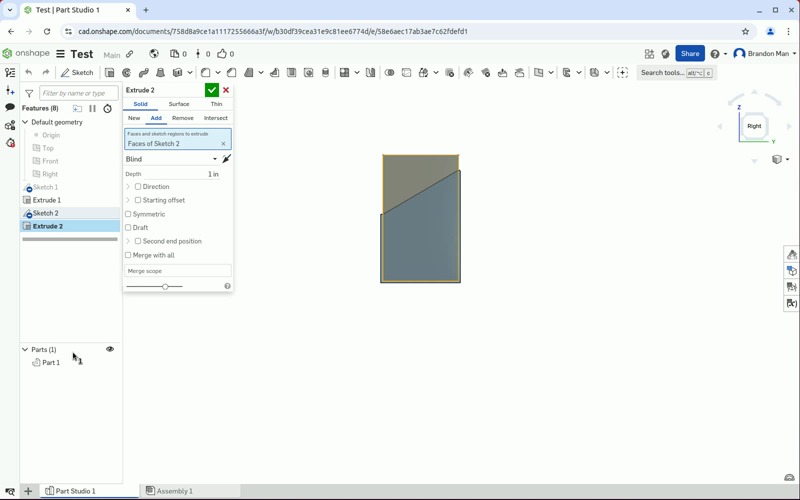
mouse_move(143, 106)
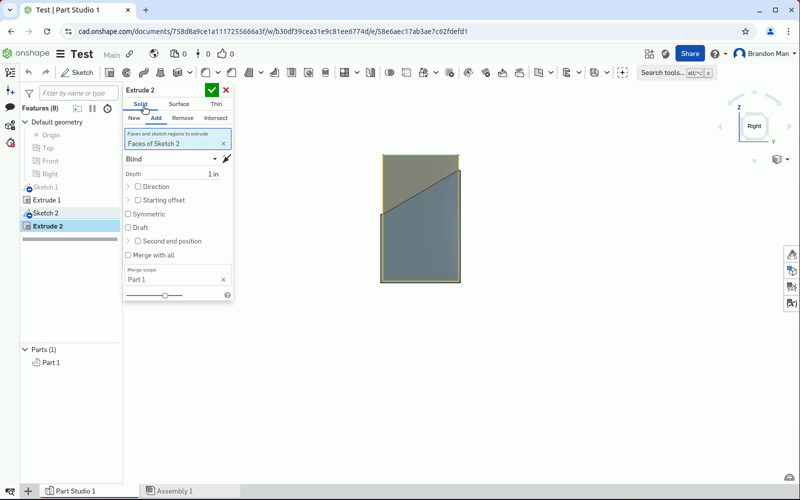
click(143, 106)
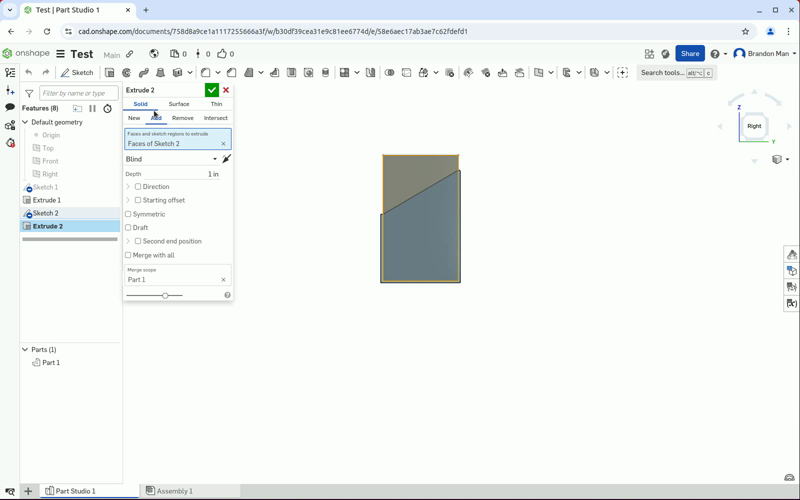
mouse_move(186, 120)
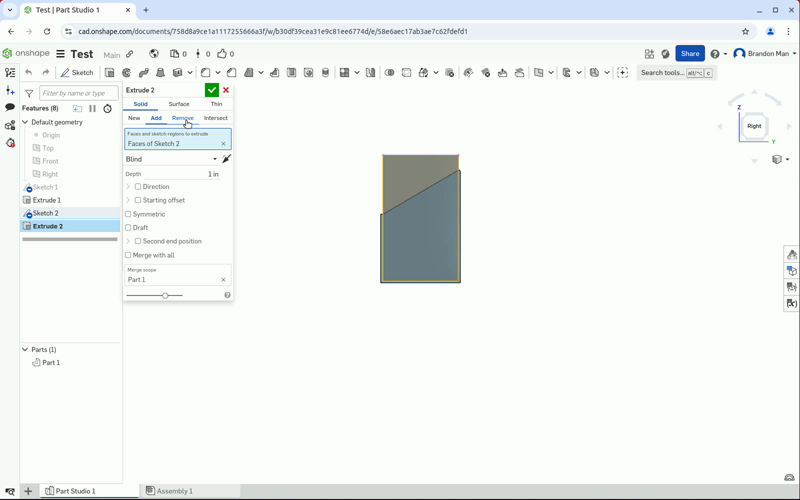
click(186, 120)
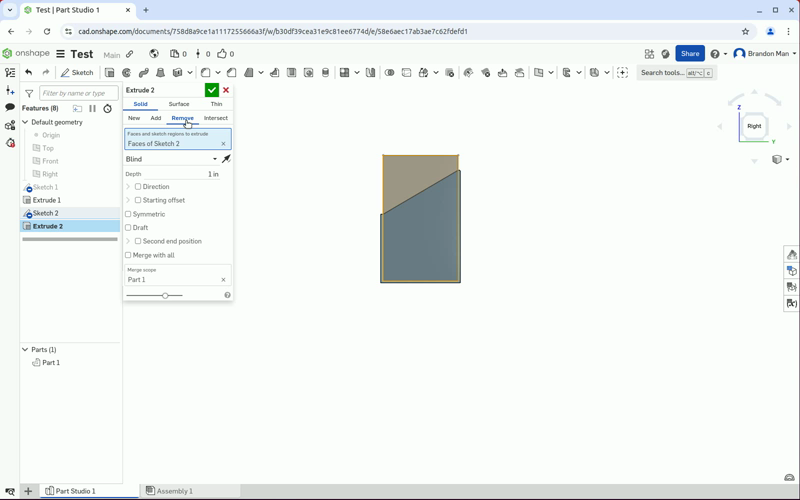
key(tab, 4)
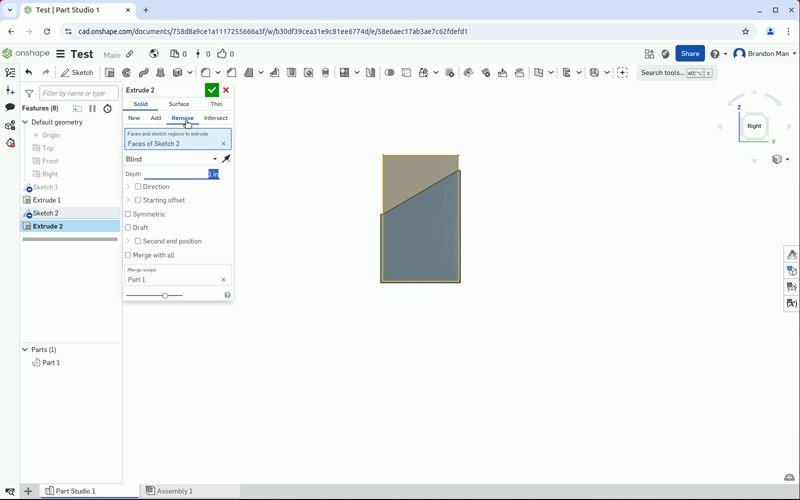
text(29.848)
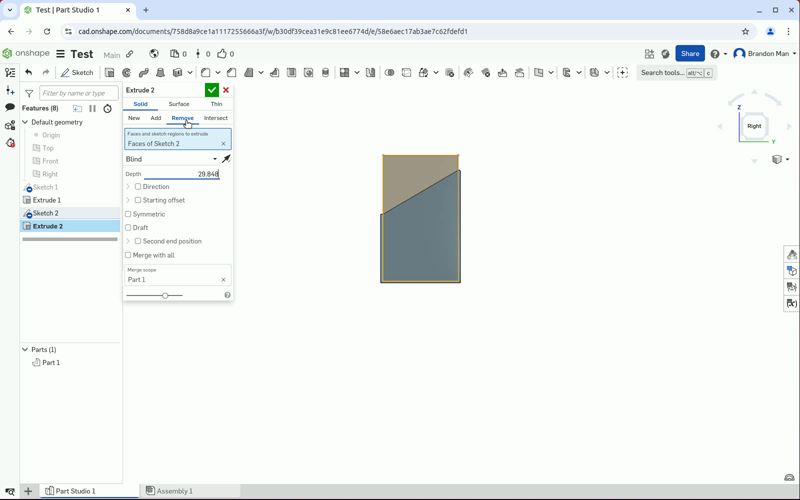
key(tab, 3)
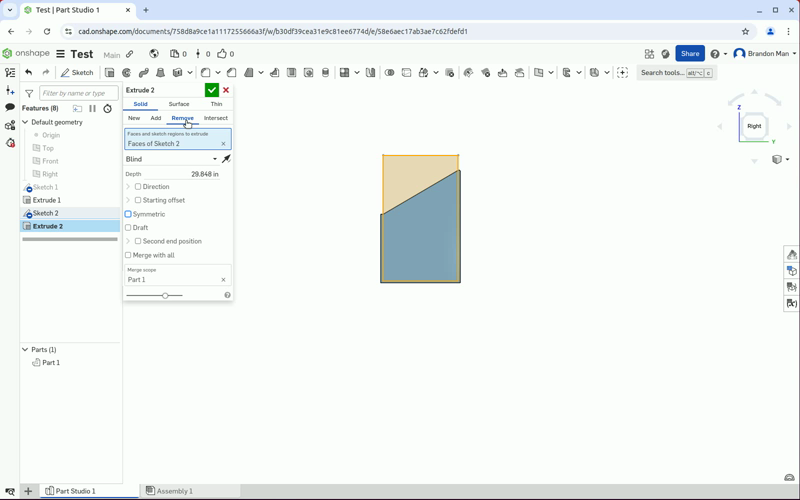
key(space)
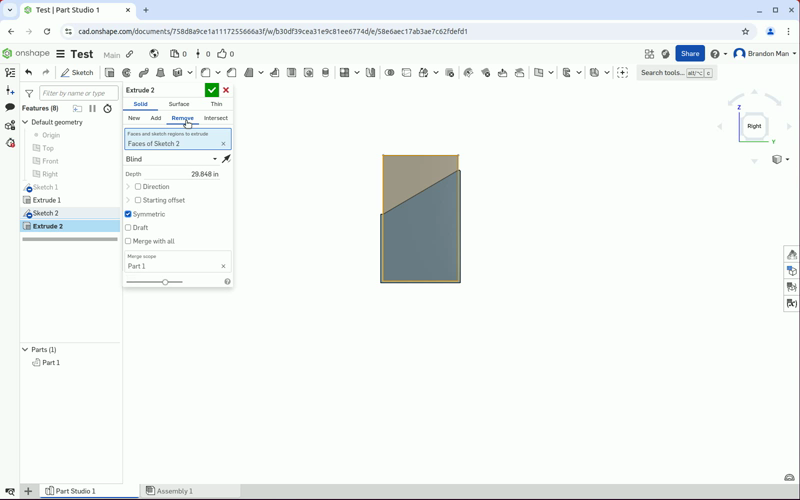
key(tab, 2)
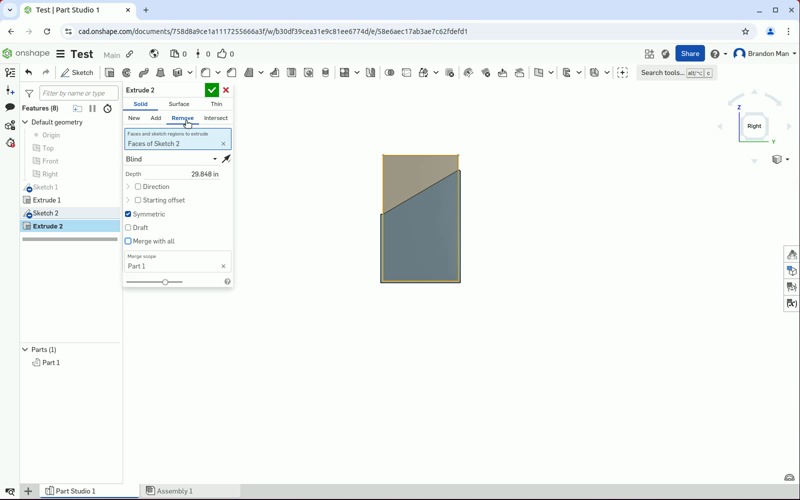
key(space)
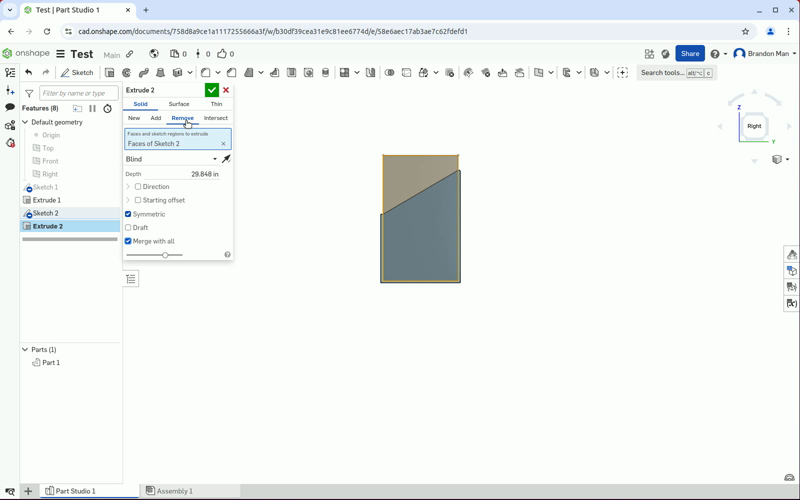
key(enter)
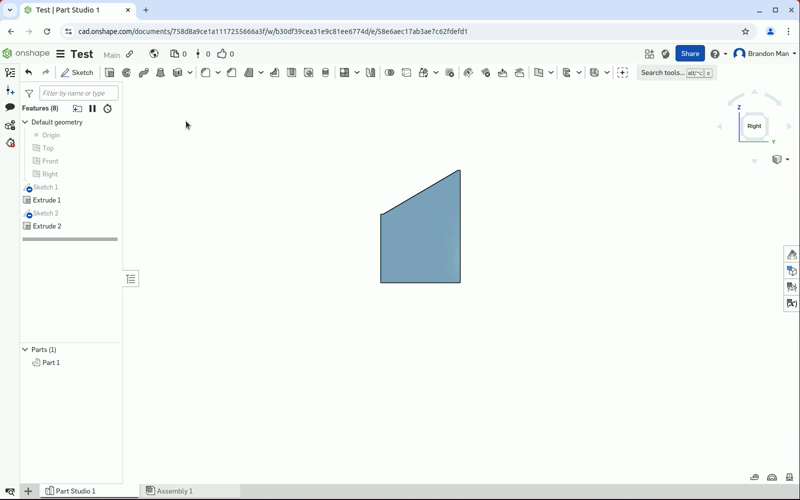
key(shift+h)
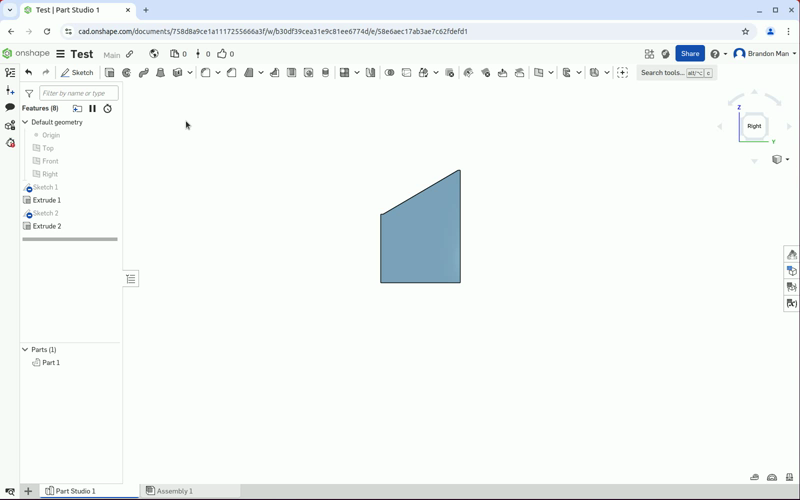
key(shift+h)
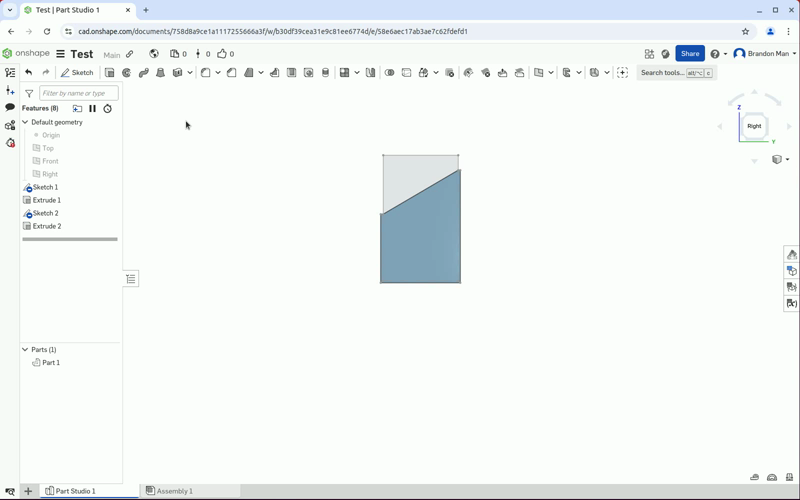
key(shift+7)
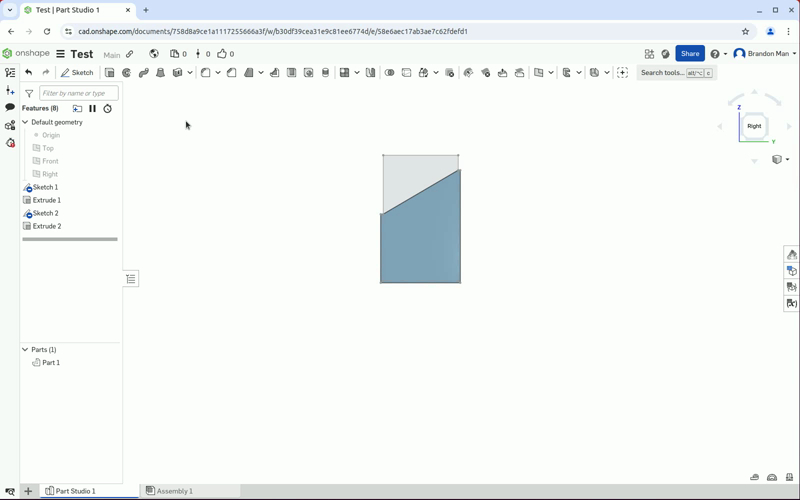
key(right, 2)
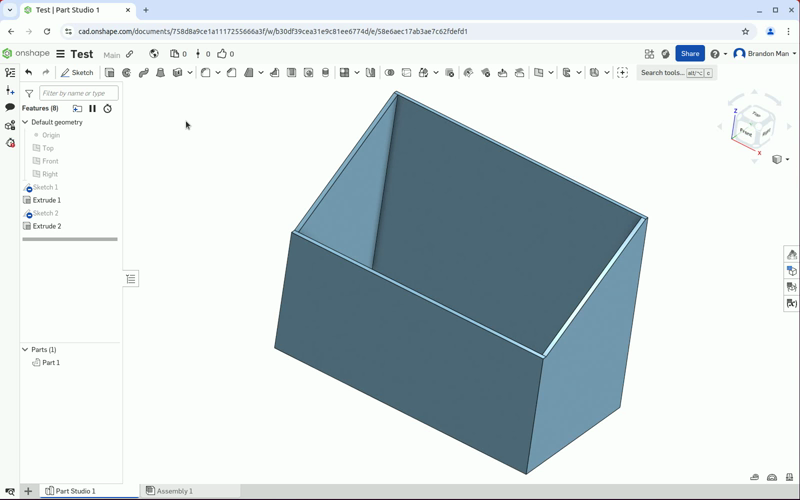
key(down, 2)
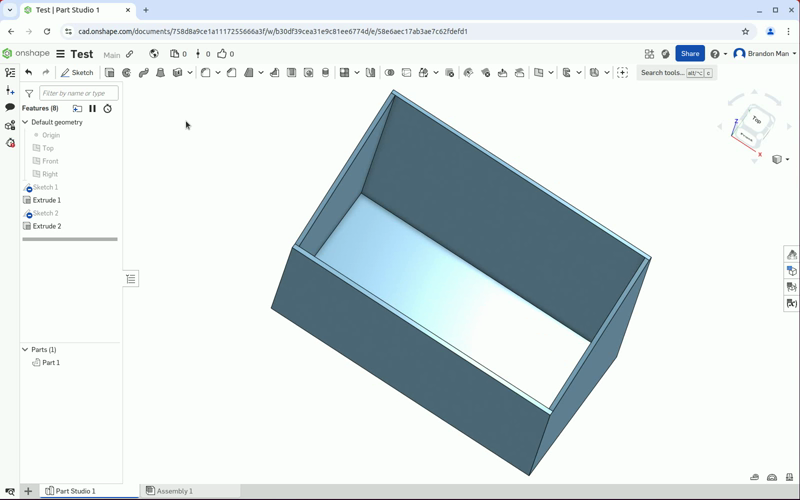
key(up, 2)
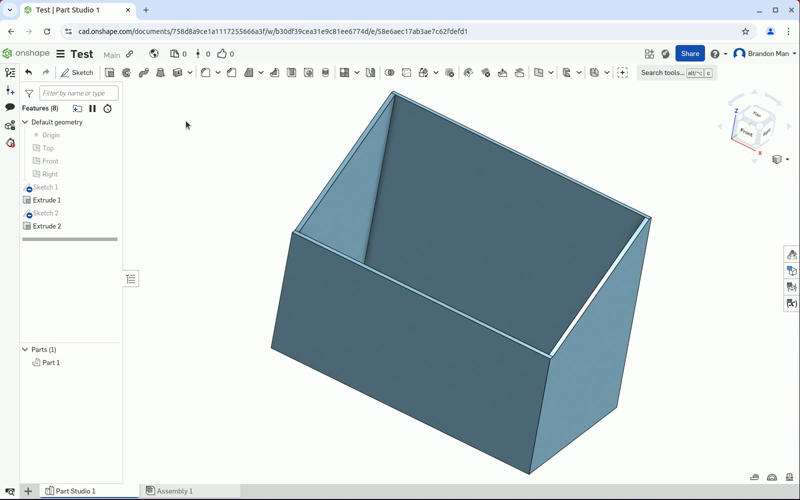
key(left, 2)
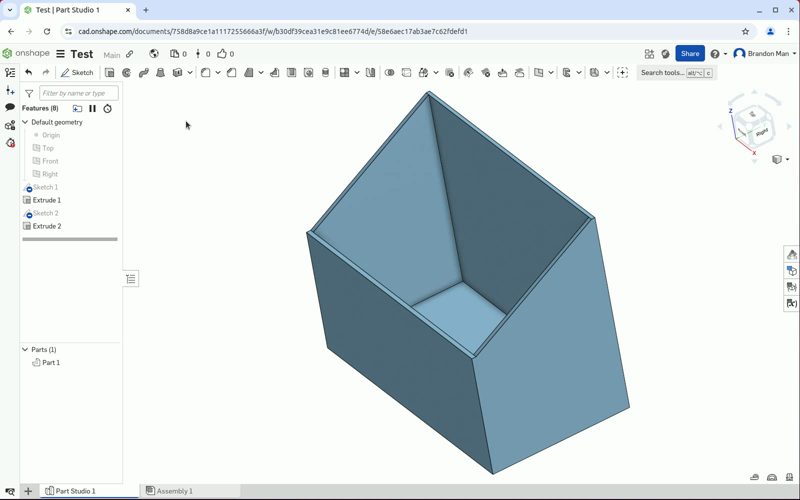
mouse_move(73, 189)
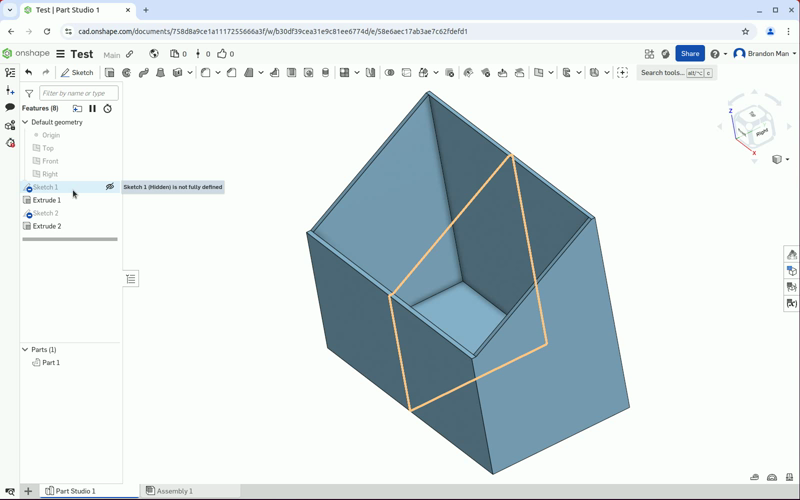
click(73, 189)